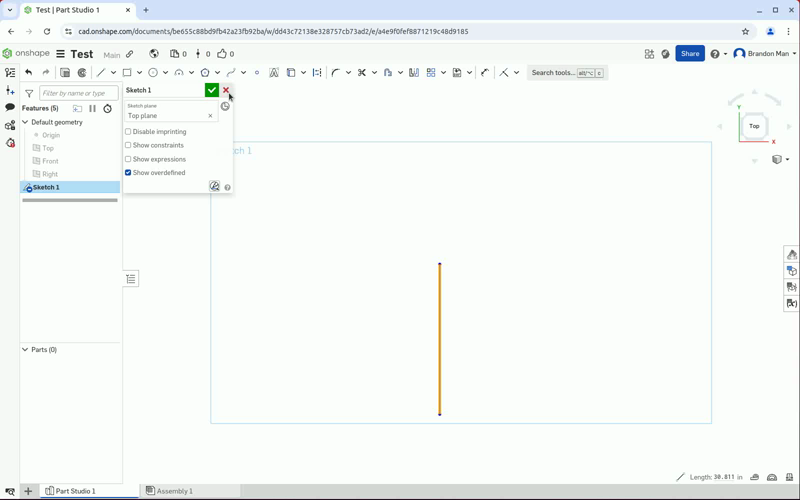
key(shift+h)
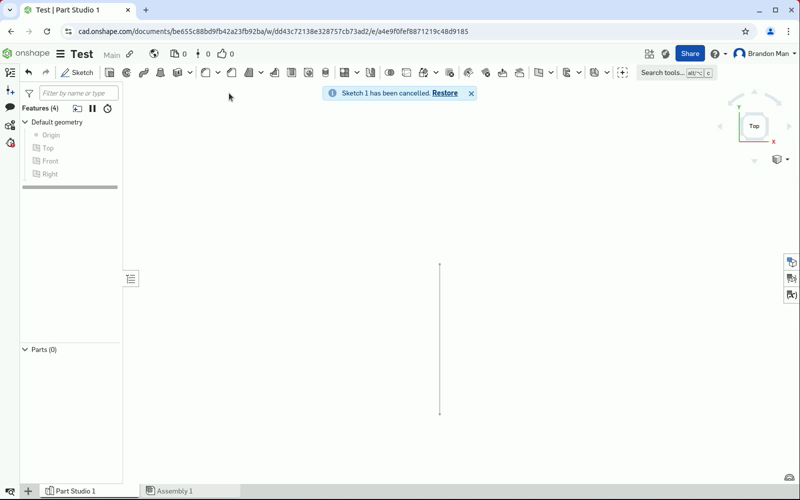
mouse_move(73, 352)
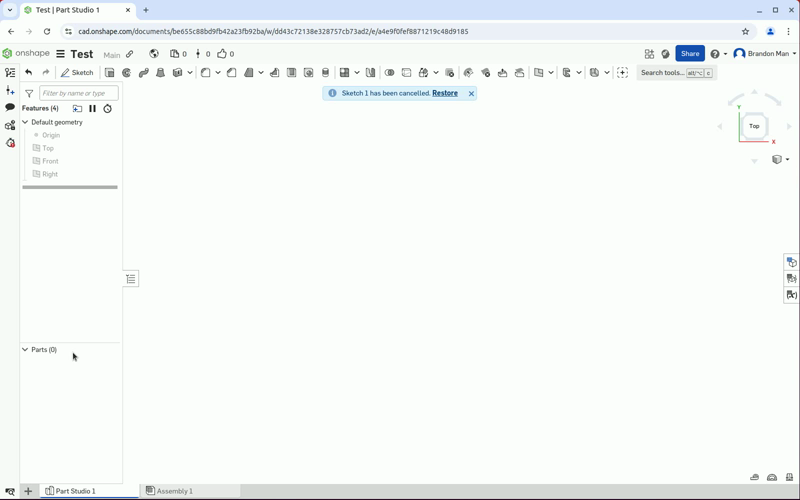
key(y)
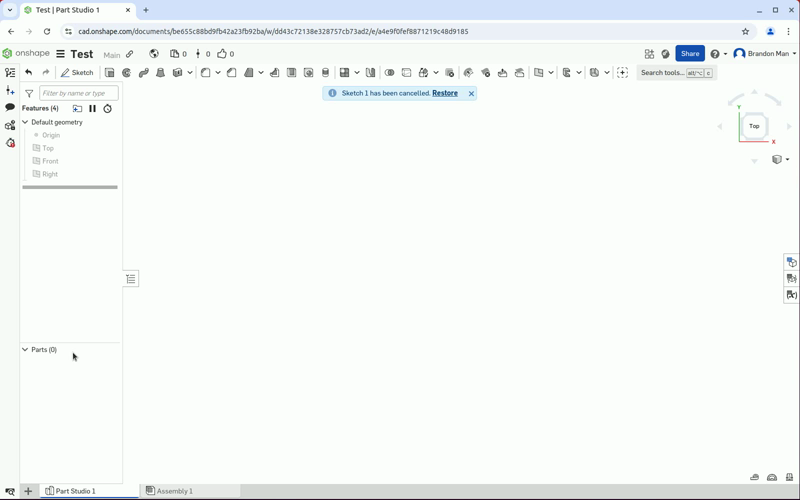
key(shift+p)
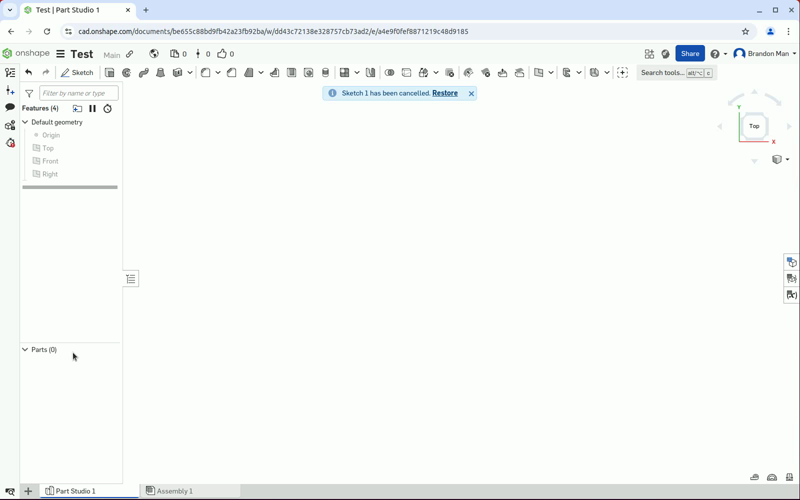
key(space)
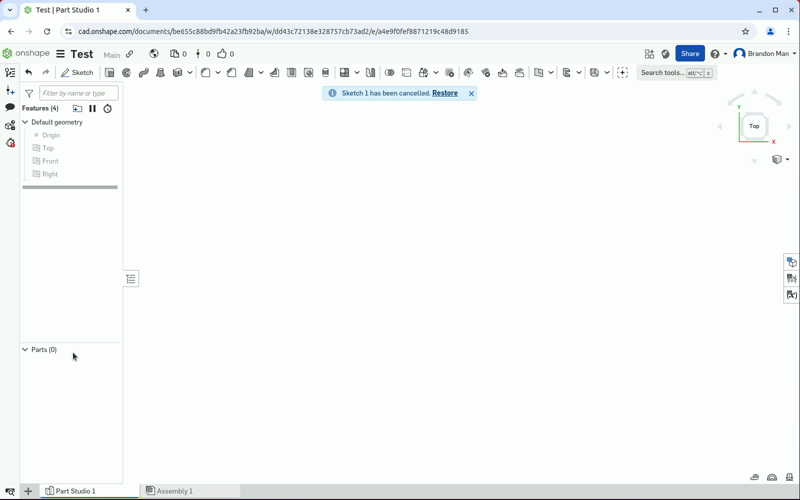
key_down(shift)
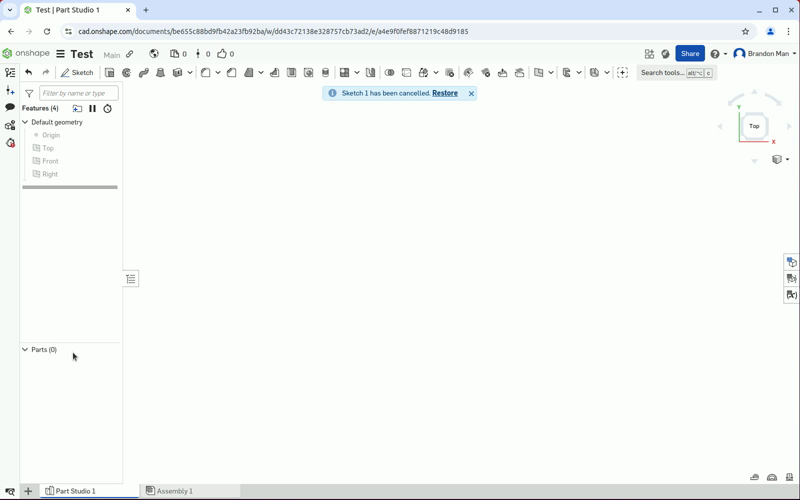
key(up)
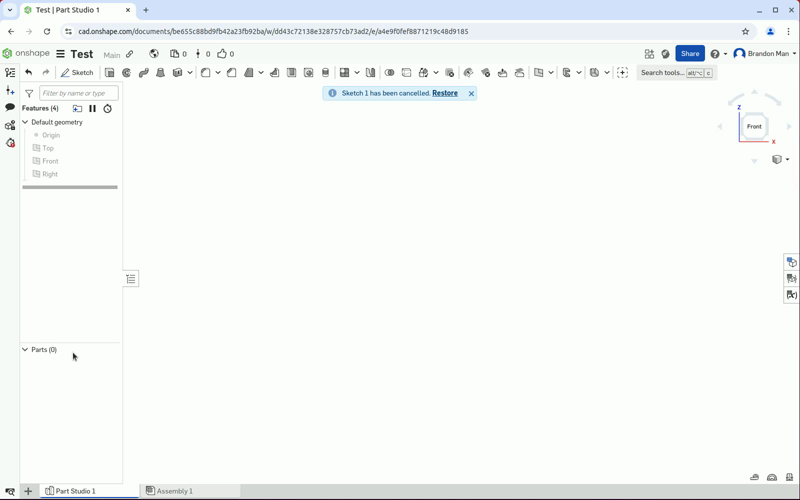
key_up(shift)
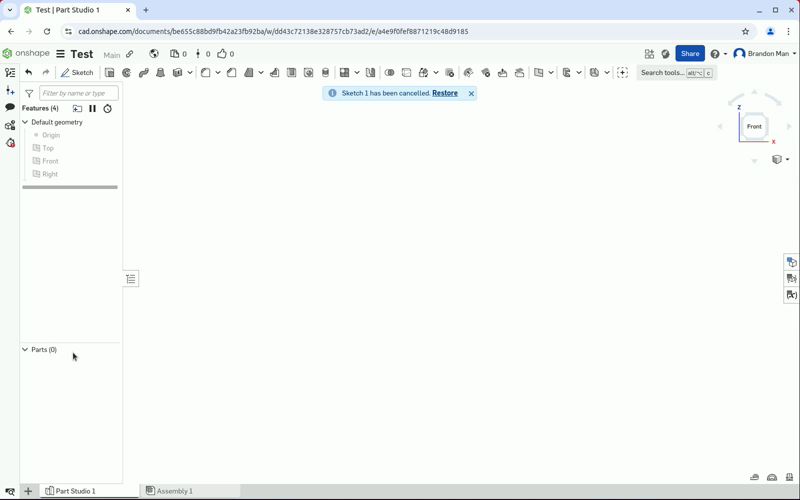
mouse_move(73, 352)
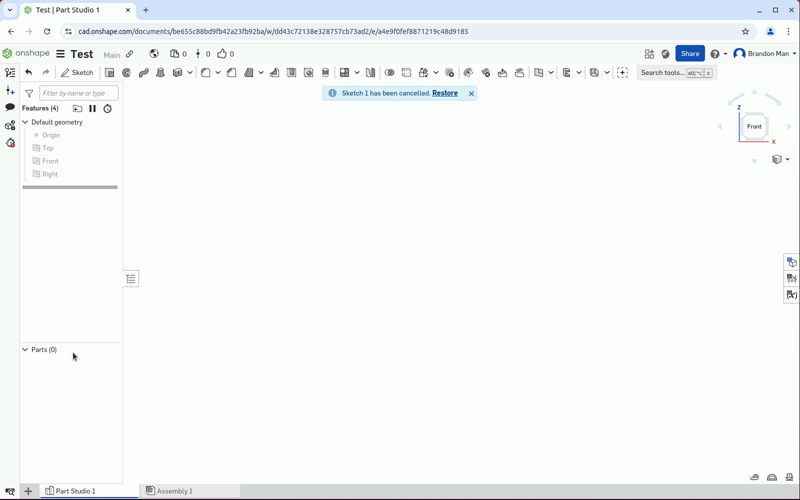
key(shift+y)
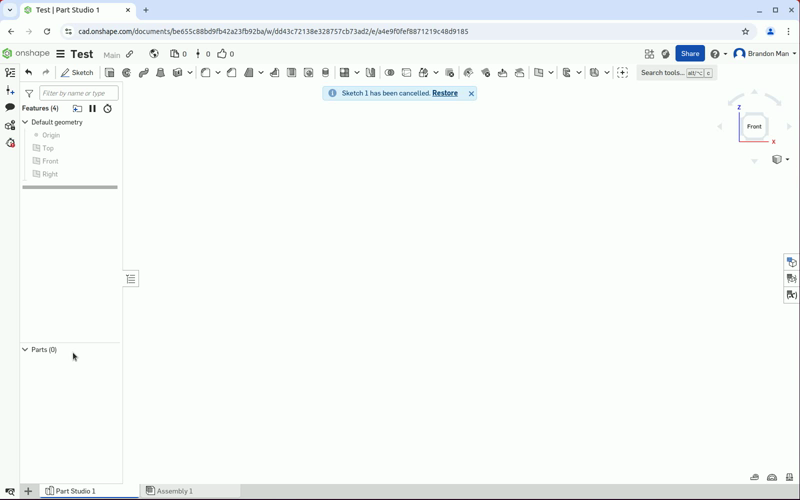
key(shift+s)
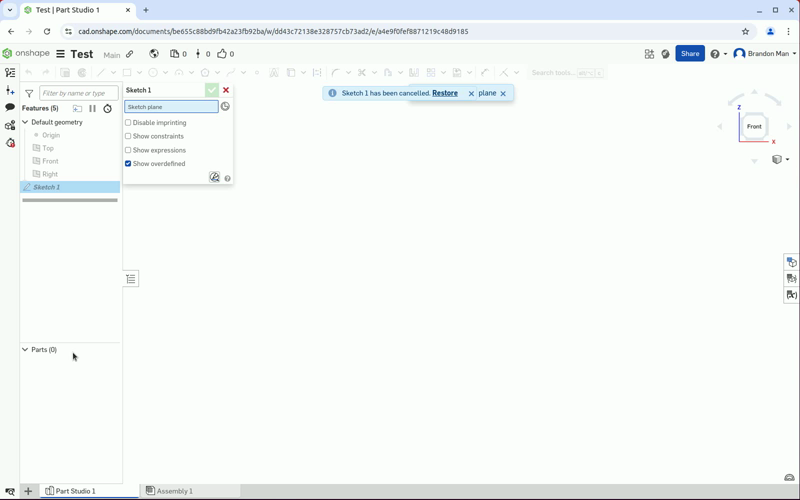
mouse_move(73, 163)
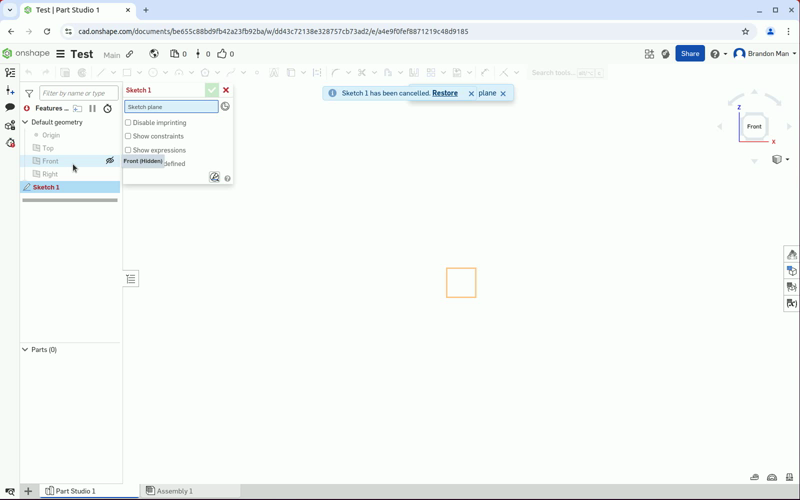
click(73, 163)
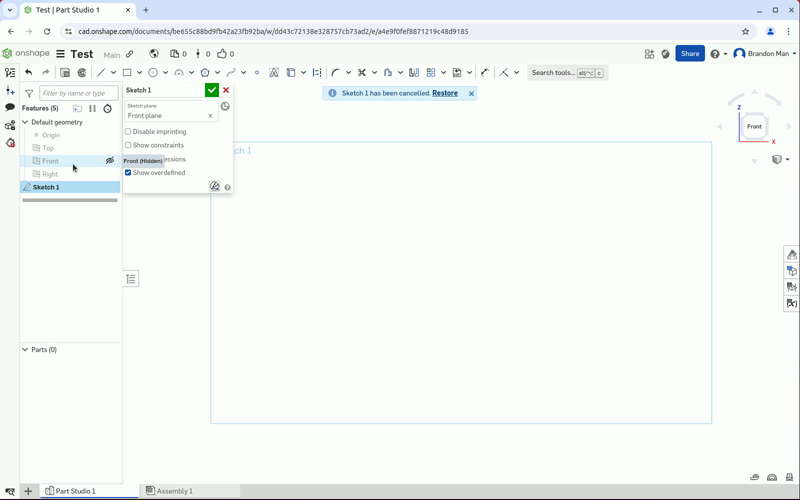
mouse_move(73, 352)
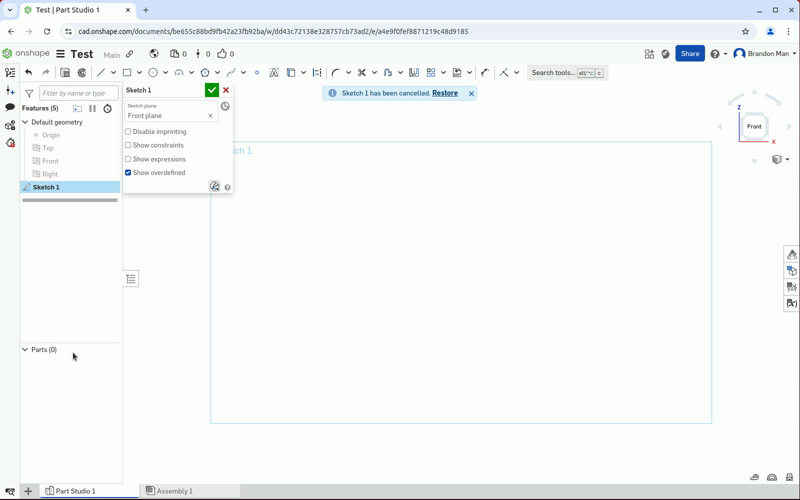
key(y)
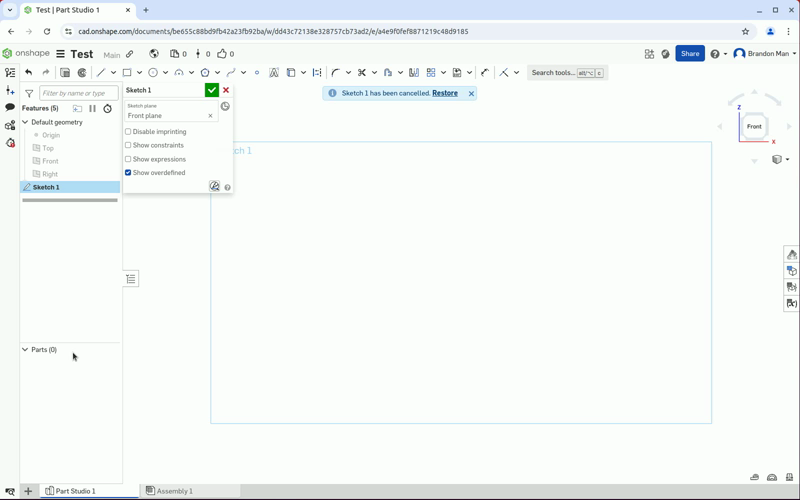
key(l)
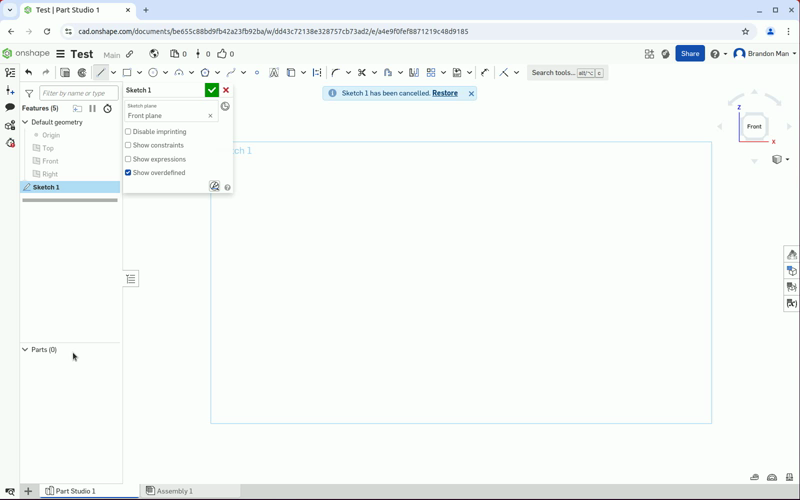
key_down(shift)
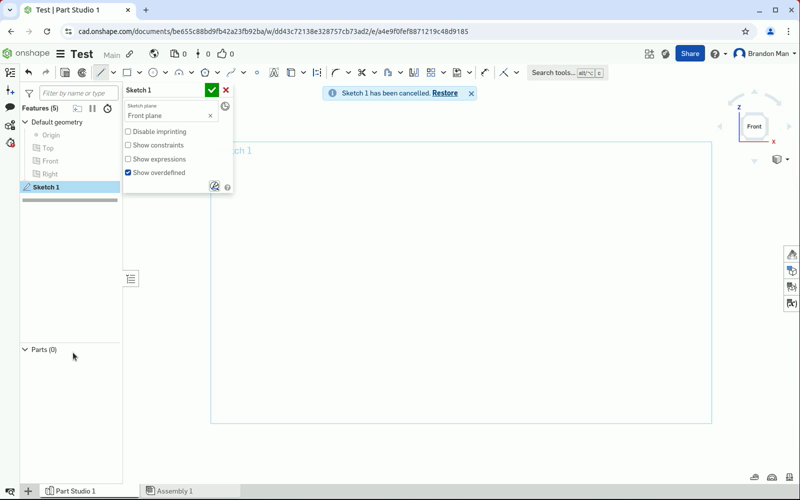
mouse_move(460, 282)
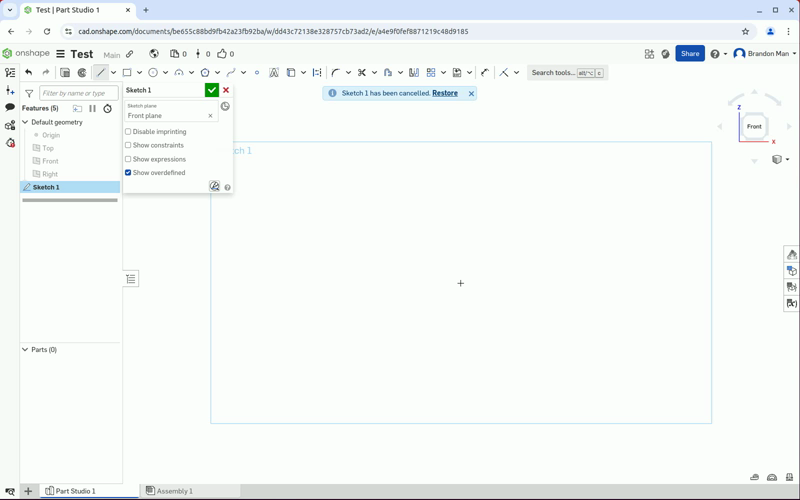
click(460, 282)
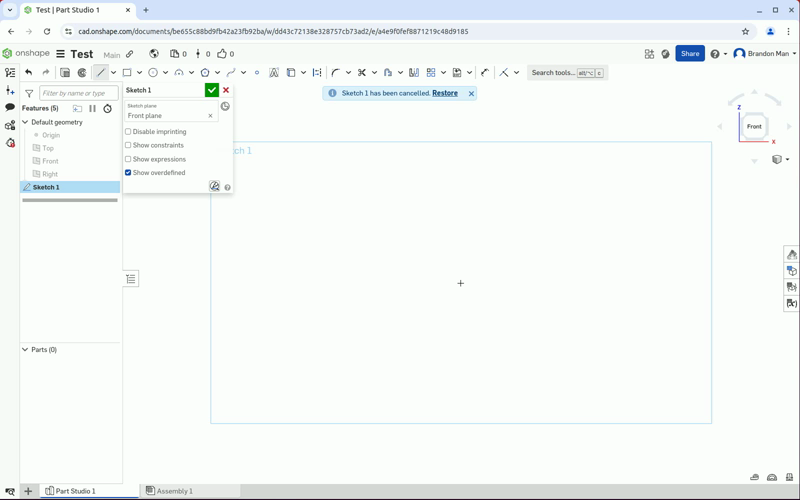
key_up(shift)
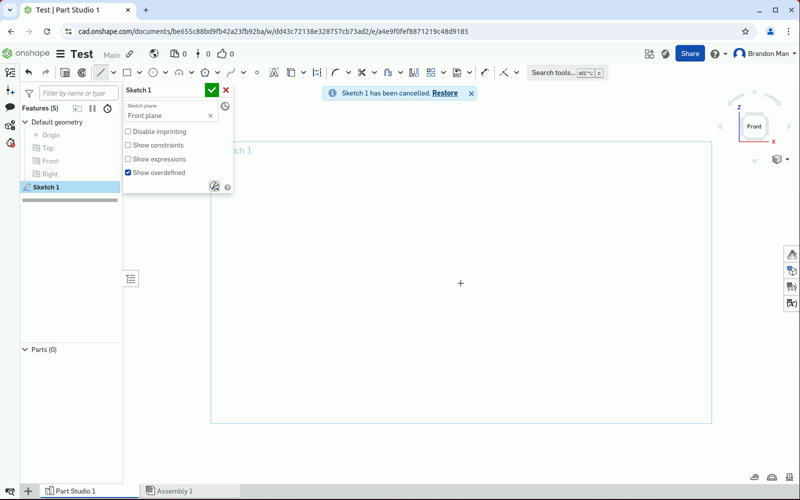
key_down(shift)
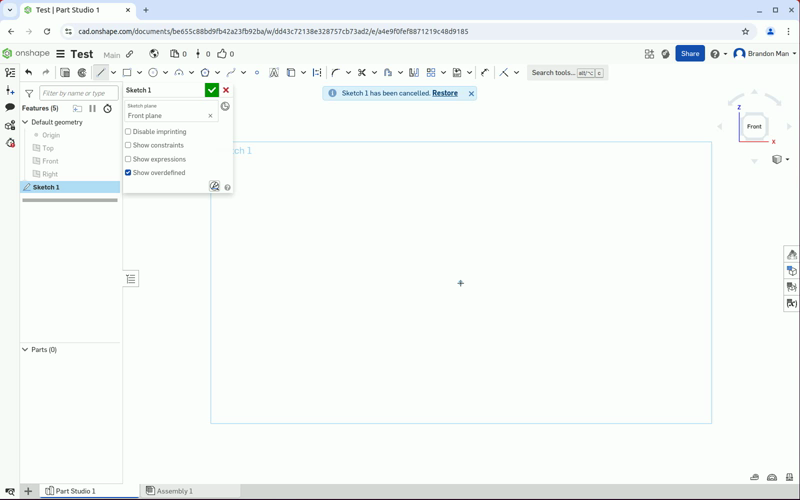
mouse_move(573, 282)
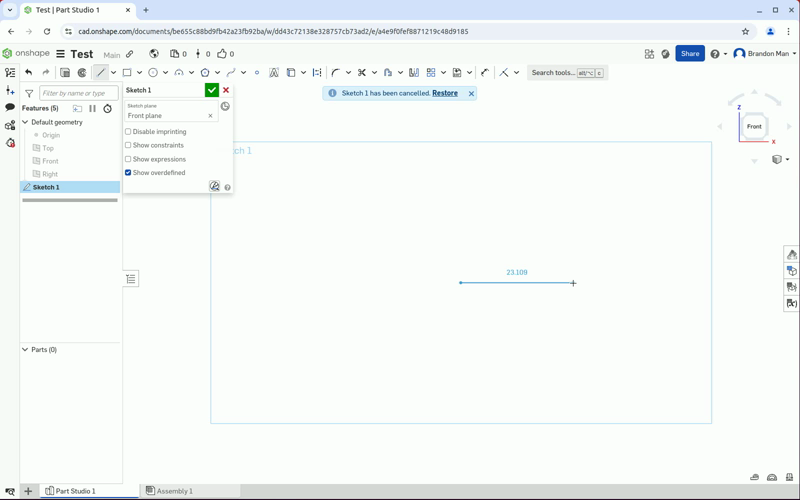
click(573, 282)
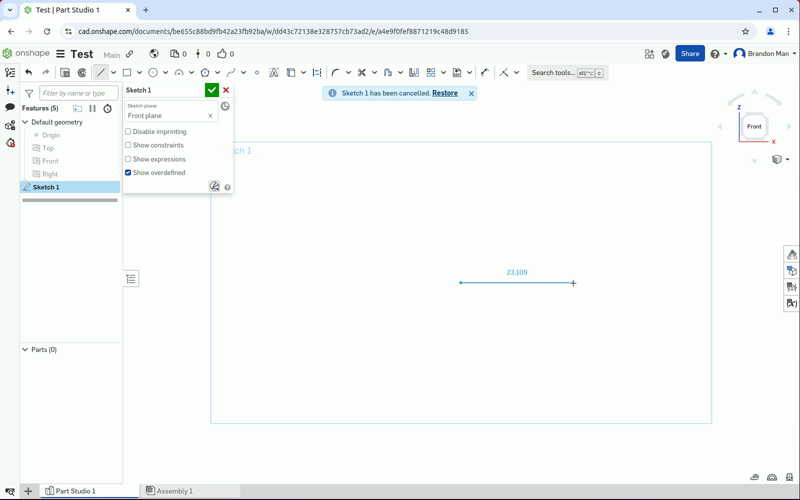
key_up(shift)
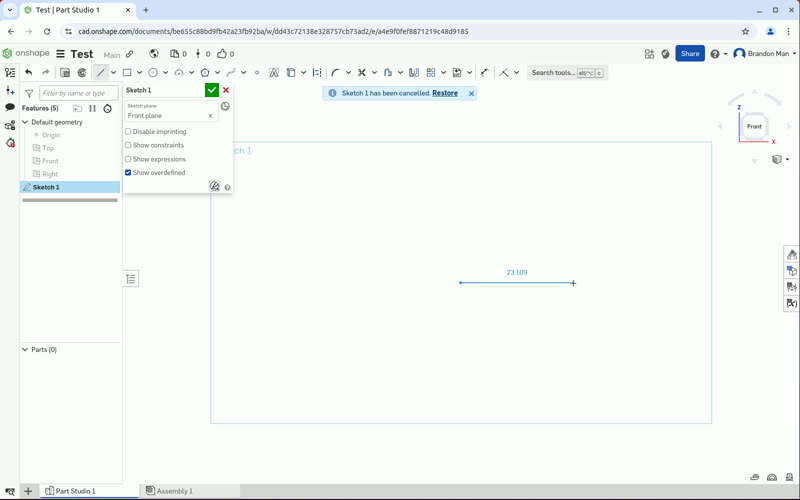
key_down(shift)
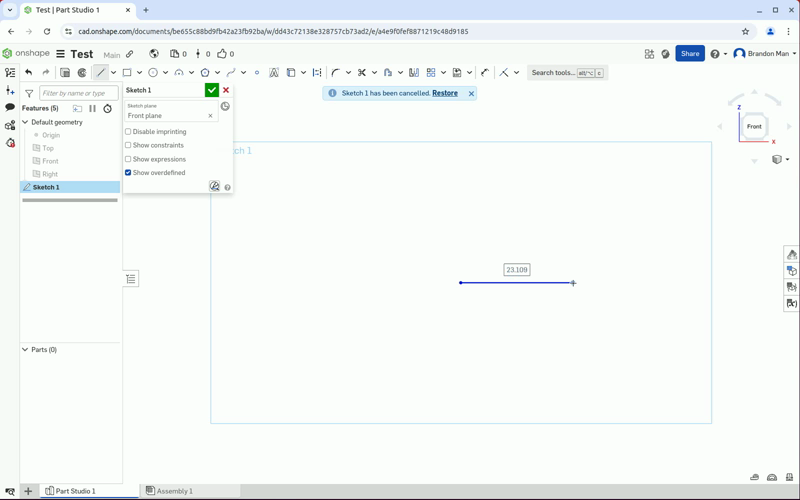
mouse_move(573, 170)
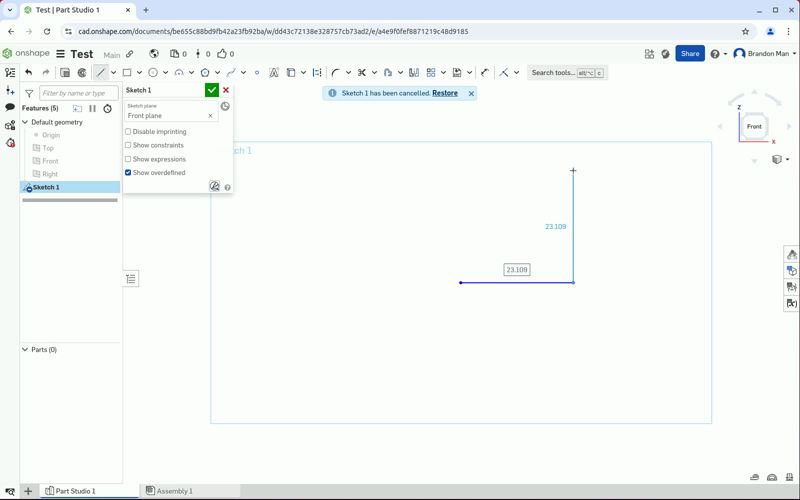
click(573, 170)
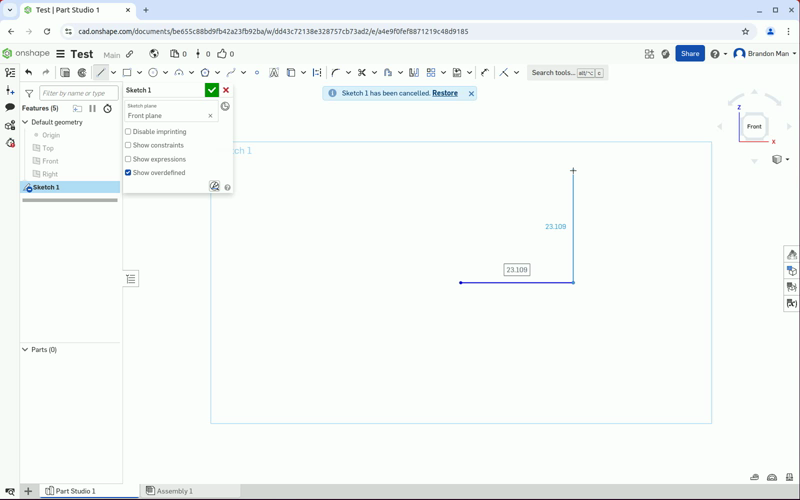
key_up(shift)
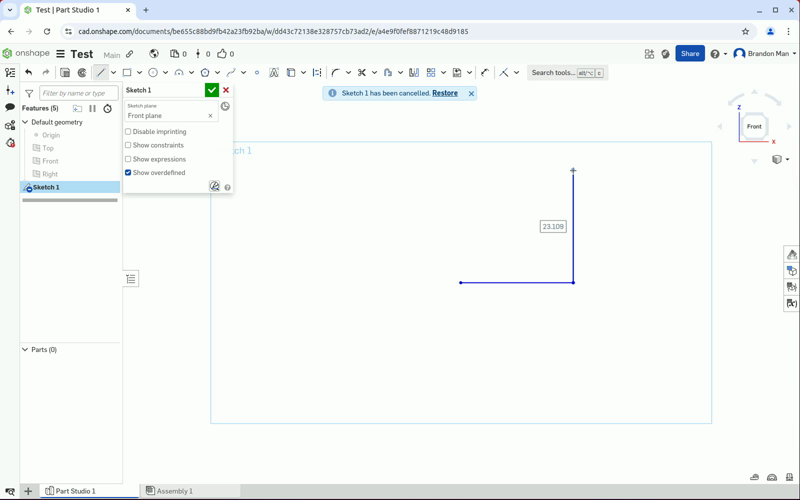
key_down(shift)
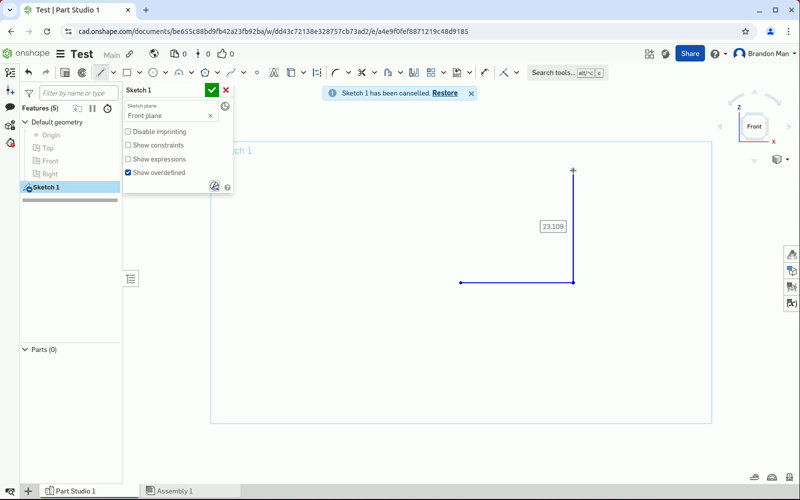
mouse_move(460, 170)
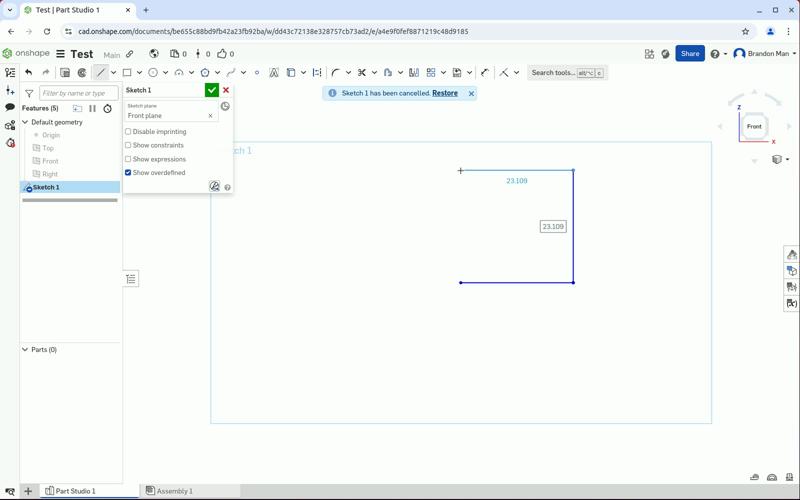
click(460, 170)
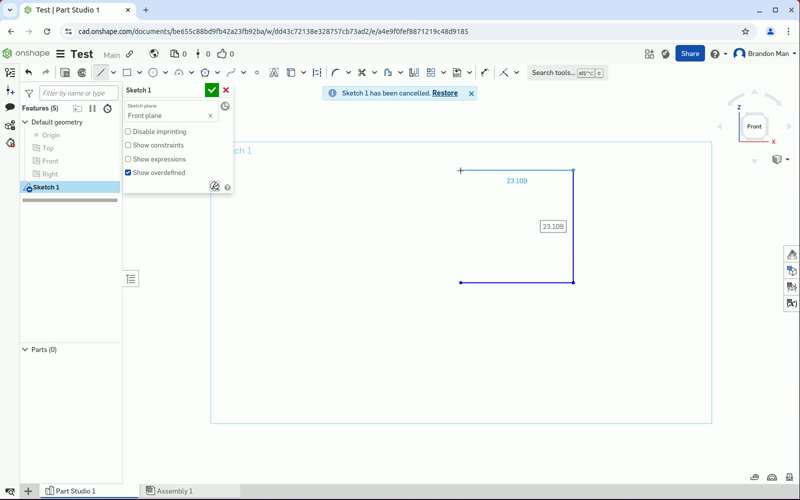
key_up(shift)
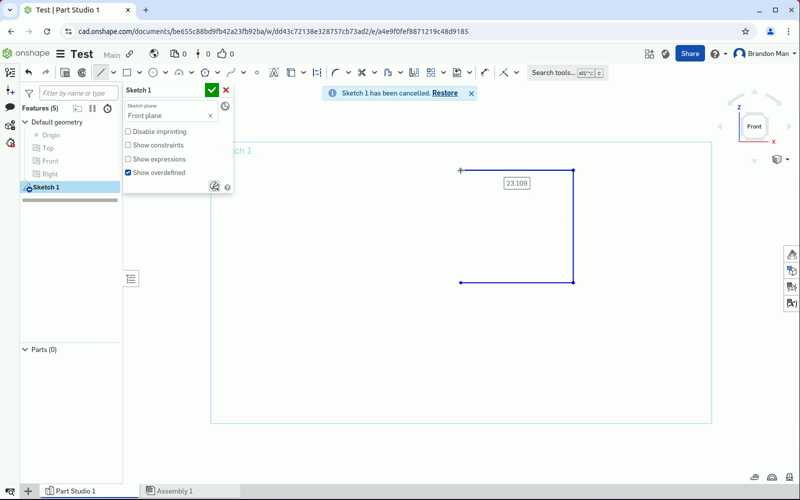
key_down(shift)
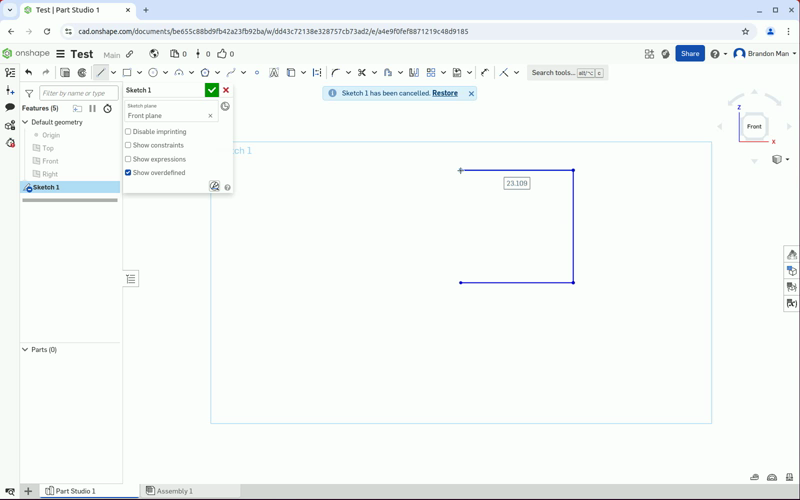
mouse_move(460, 282)
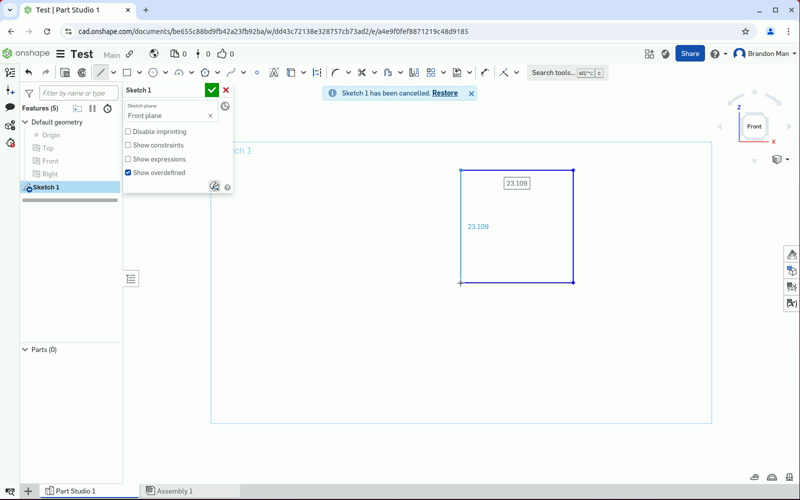
key_up(shift)
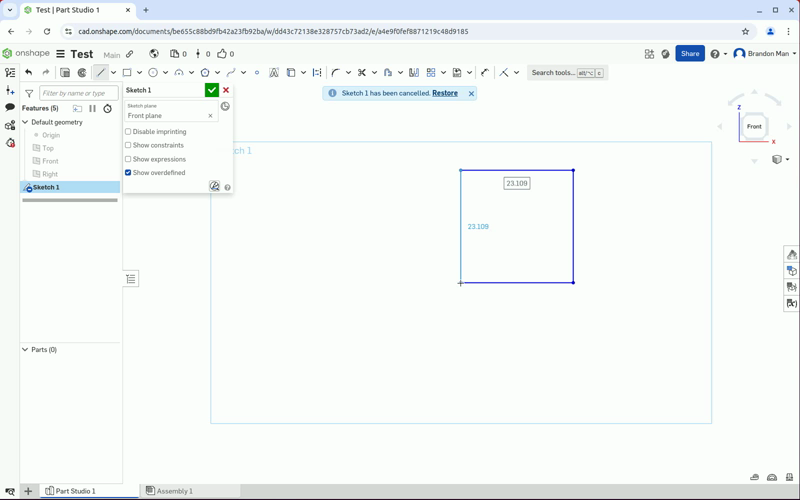
click(460, 282)
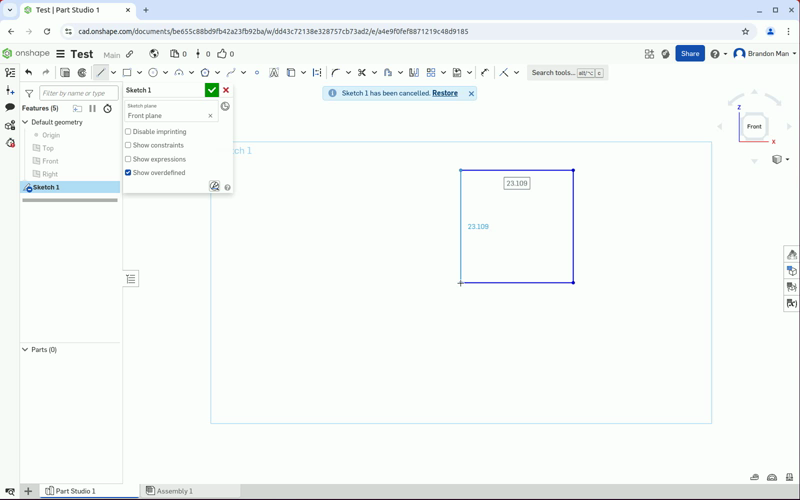
key(esc)
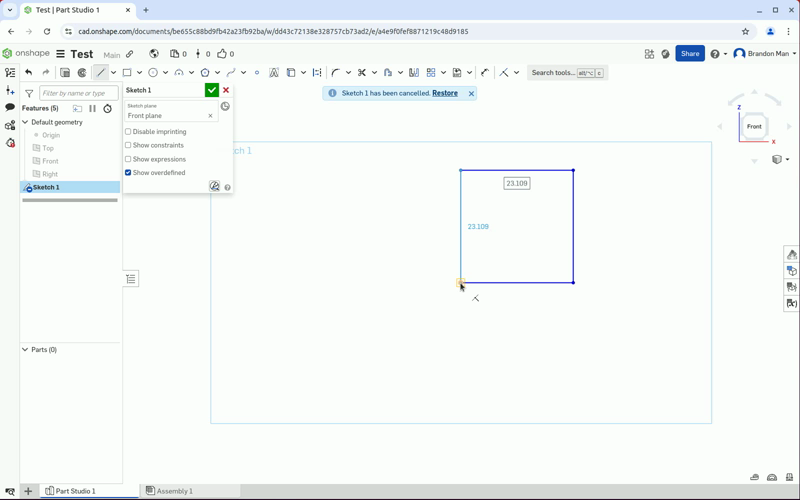
key(c)
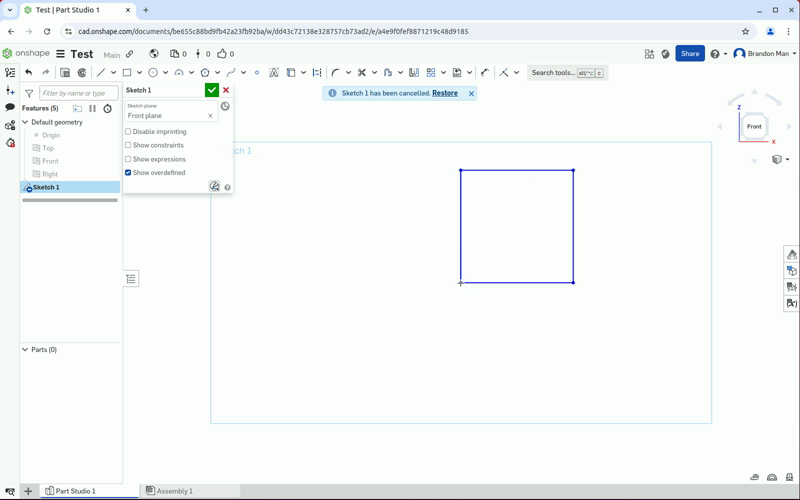
key_down(shift)
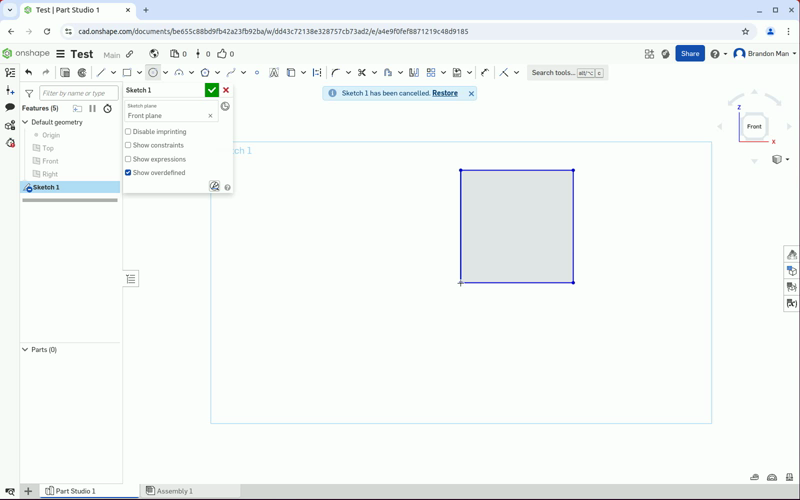
mouse_move(517, 226)
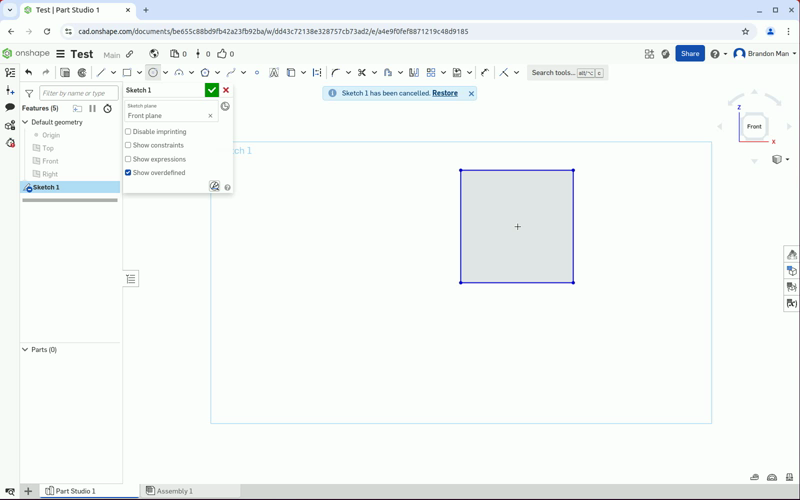
click(517, 226)
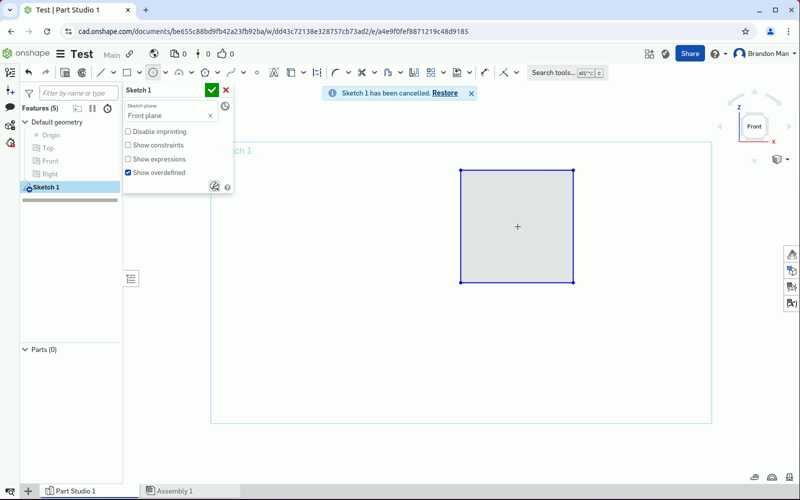
key_up(shift)
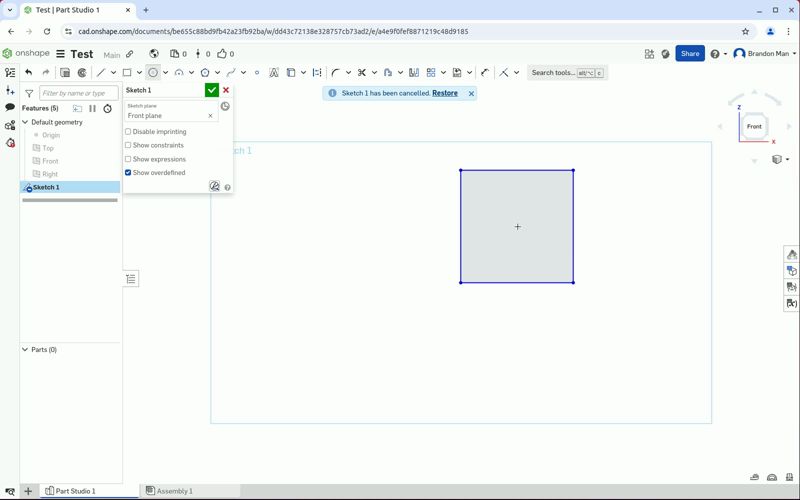
mouse_move(542, 226)
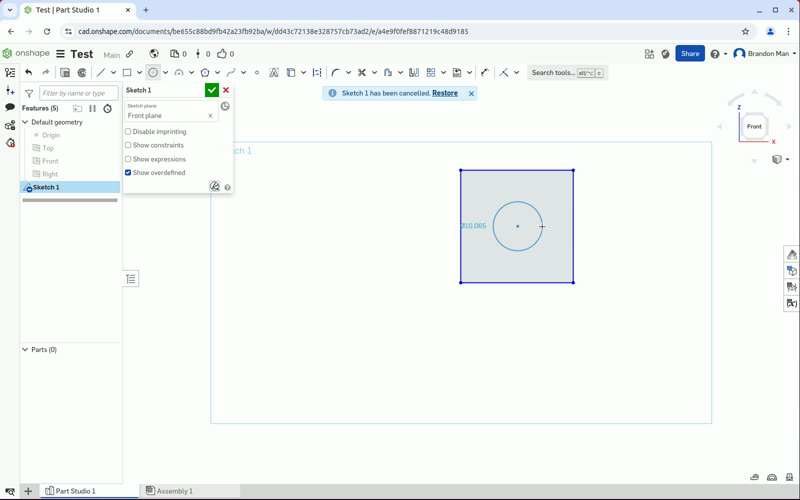
click(542, 226)
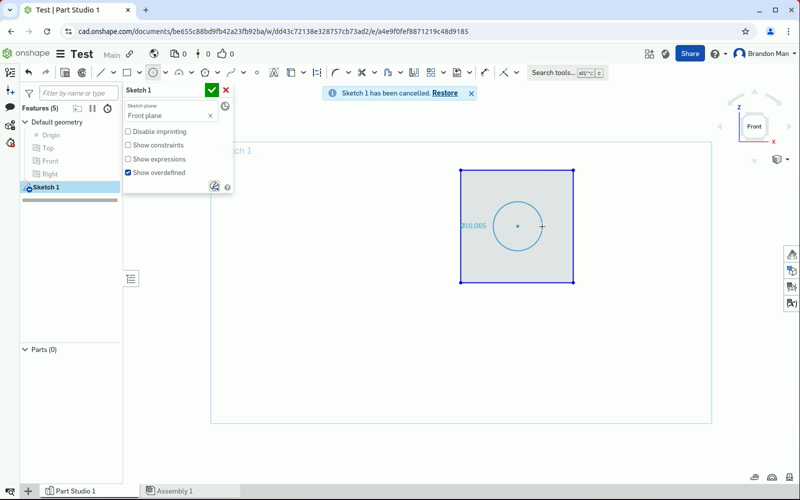
key(esc)
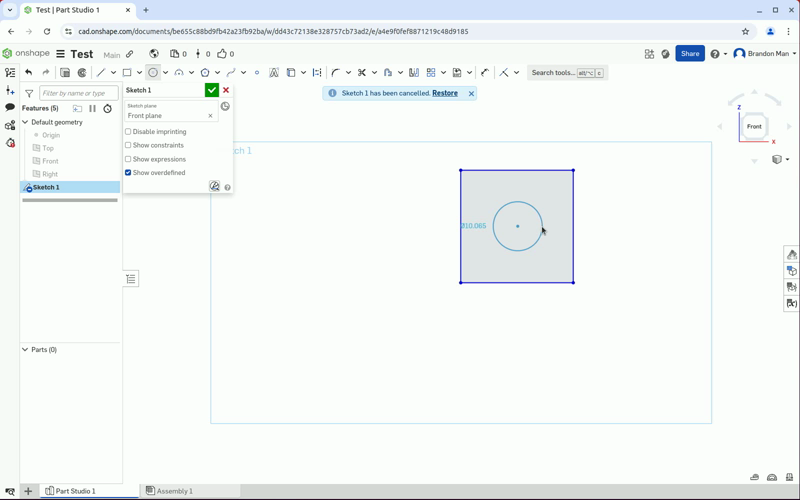
mouse_move(538, 198)
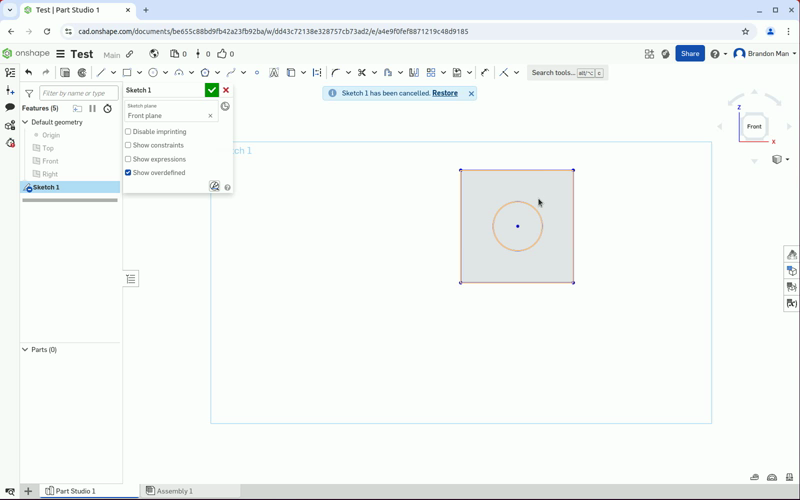
click(538, 198)
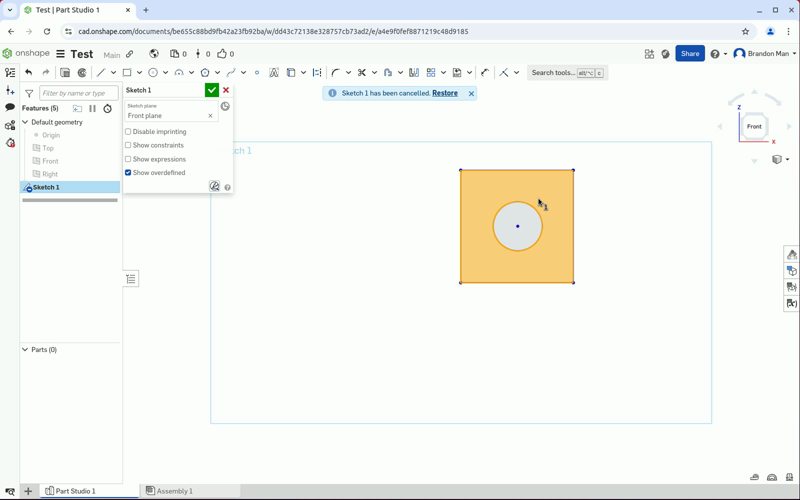
mouse_move(73, 352)
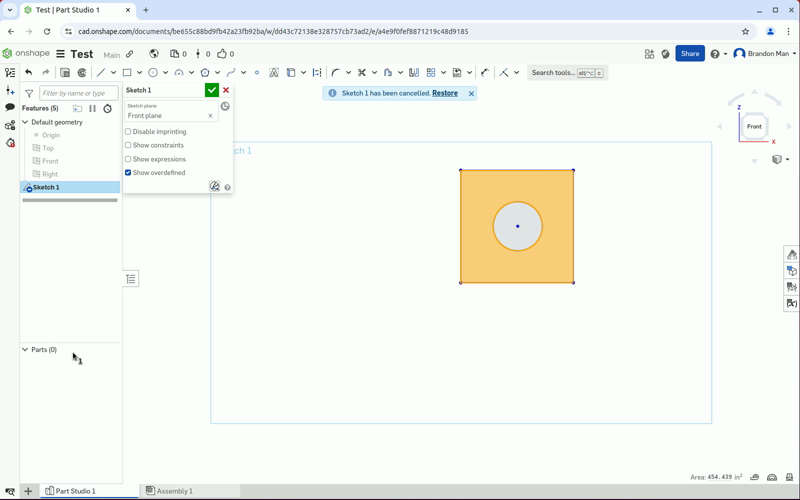
key(shift+y)
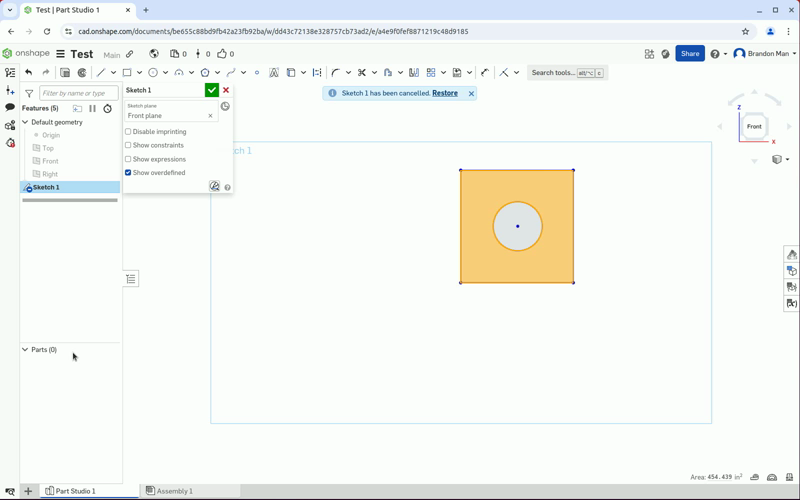
key(shift+e)
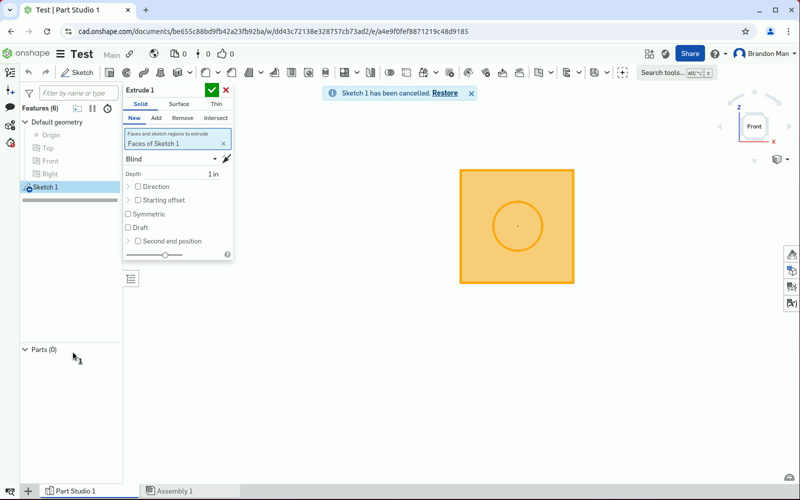
mouse_move(143, 106)
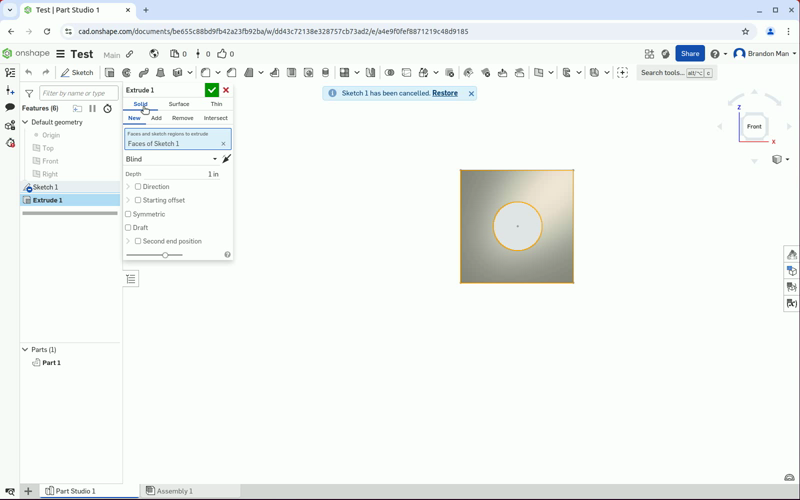
click(143, 106)
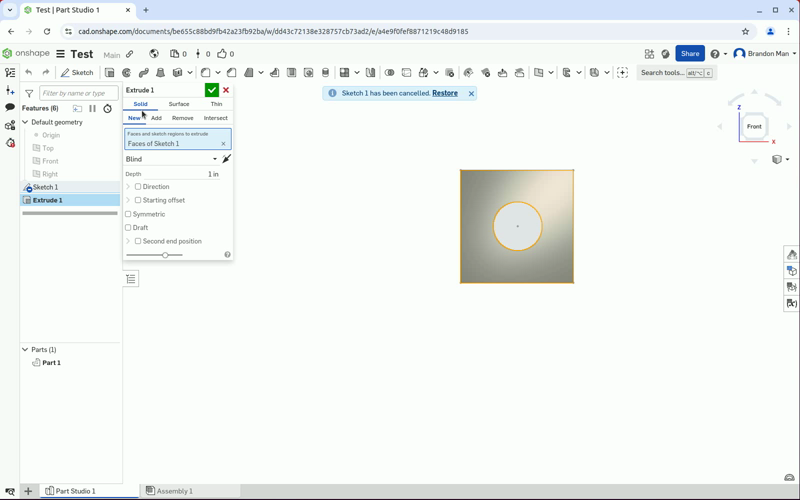
mouse_move(137, 120)
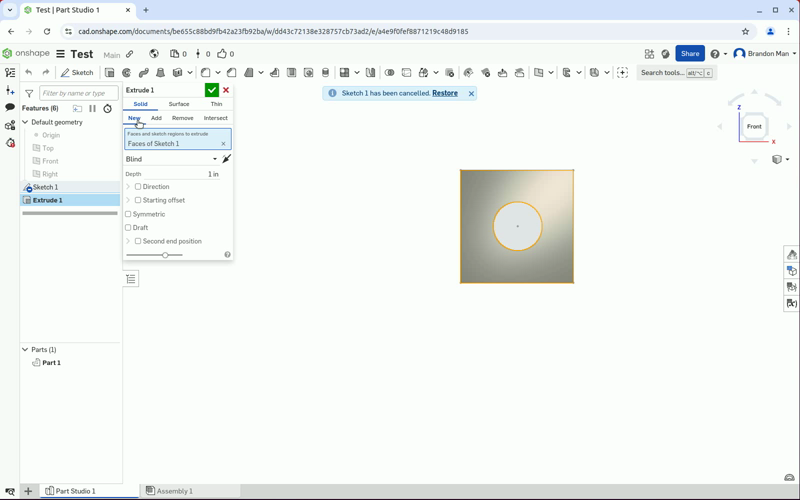
click(137, 120)
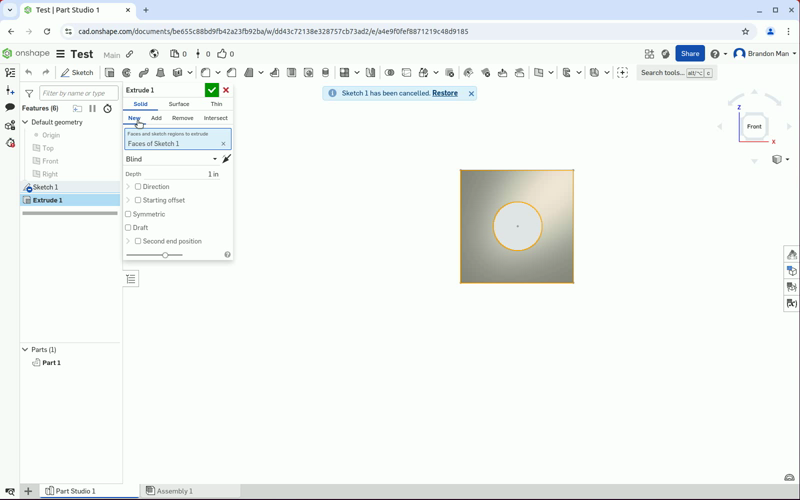
key(tab, 4)
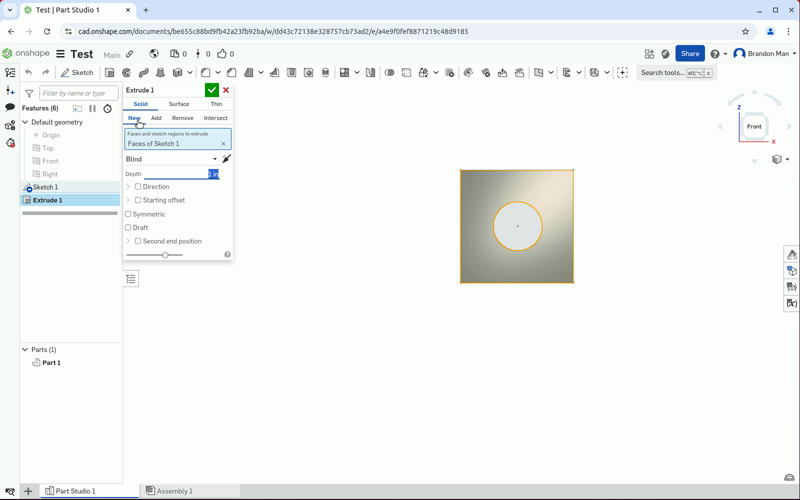
text(23.108)
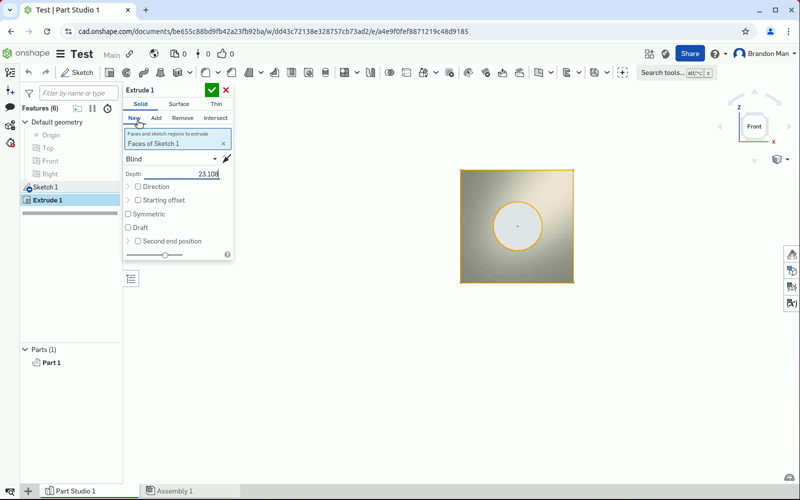
key(enter)
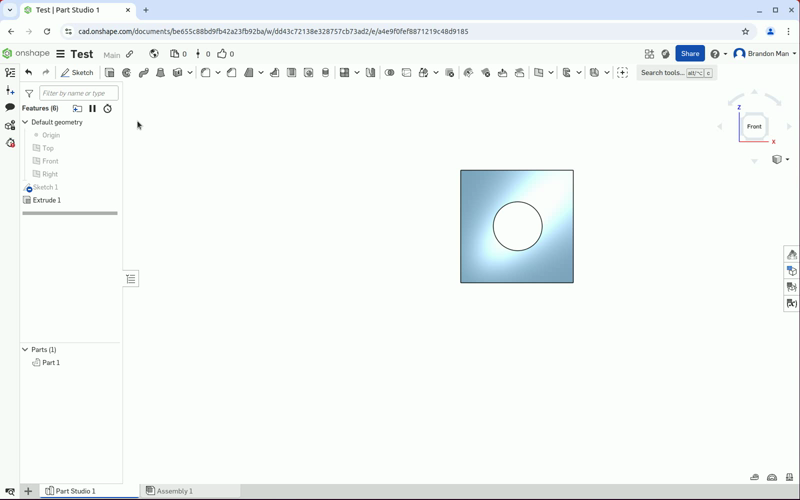
key(shift+h)
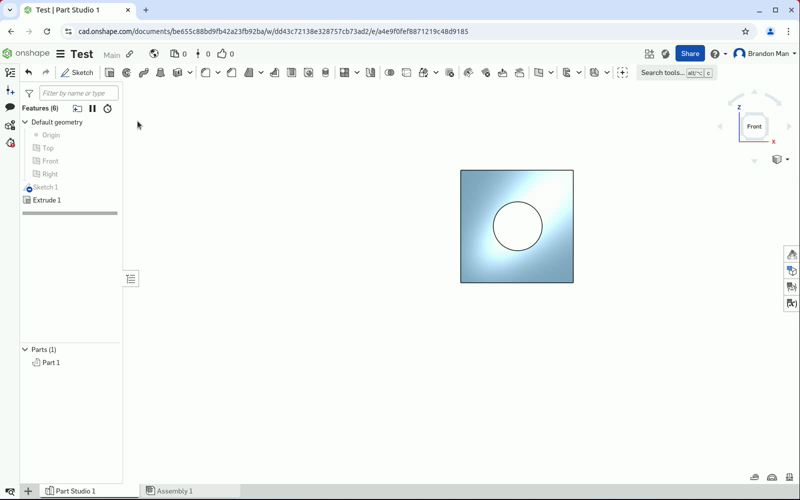
key(shift+h)
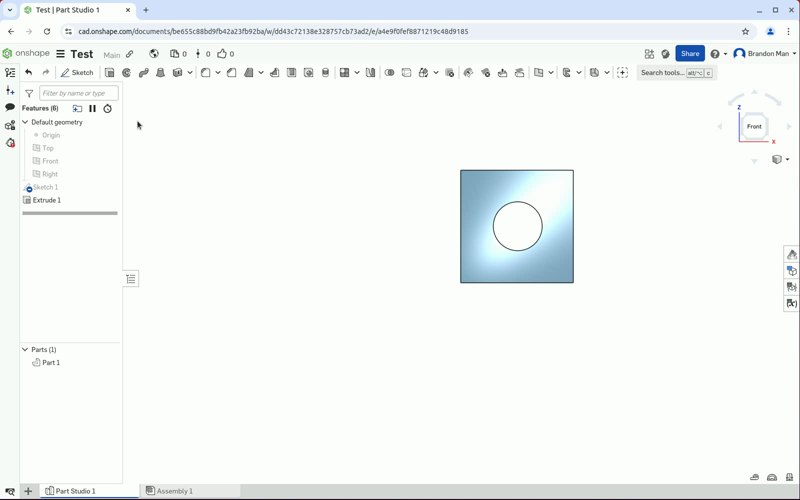
mouse_move(73, 189)
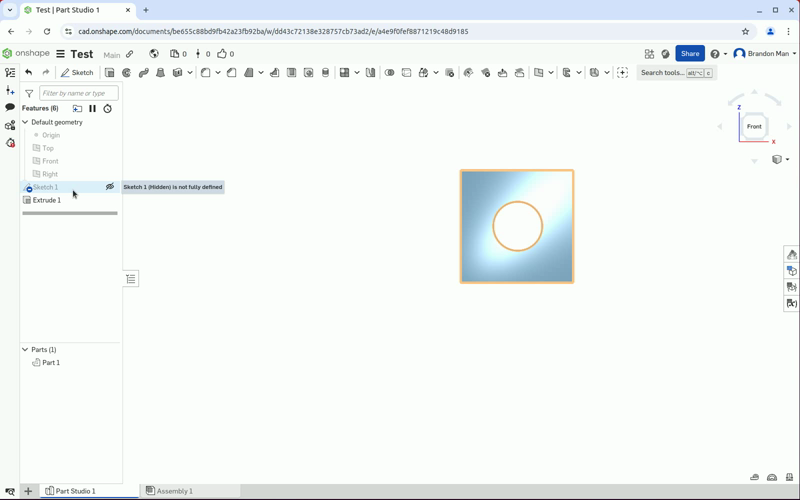
click(73, 189)
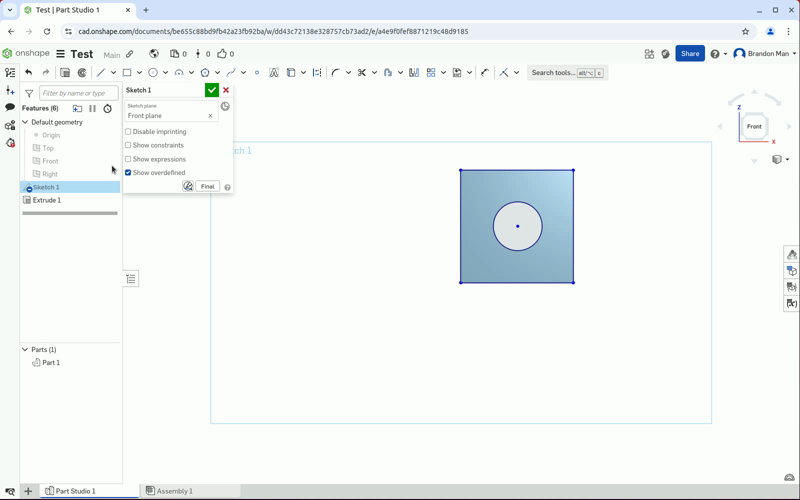
mouse_move(229, 92)
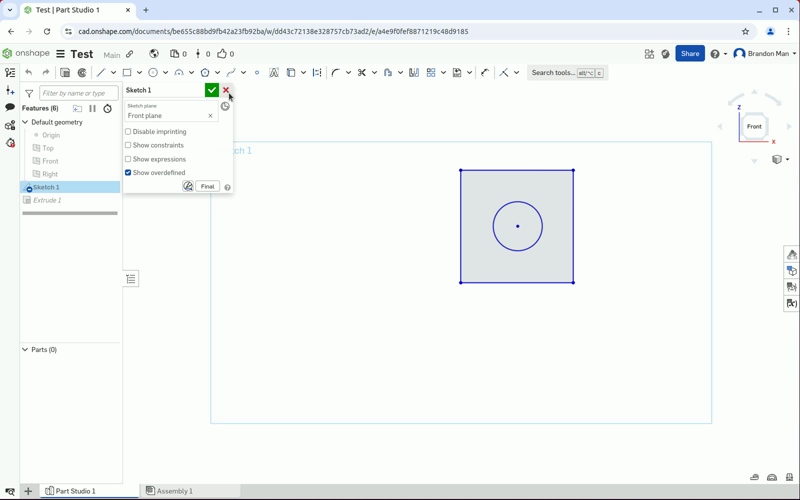
click(229, 92)
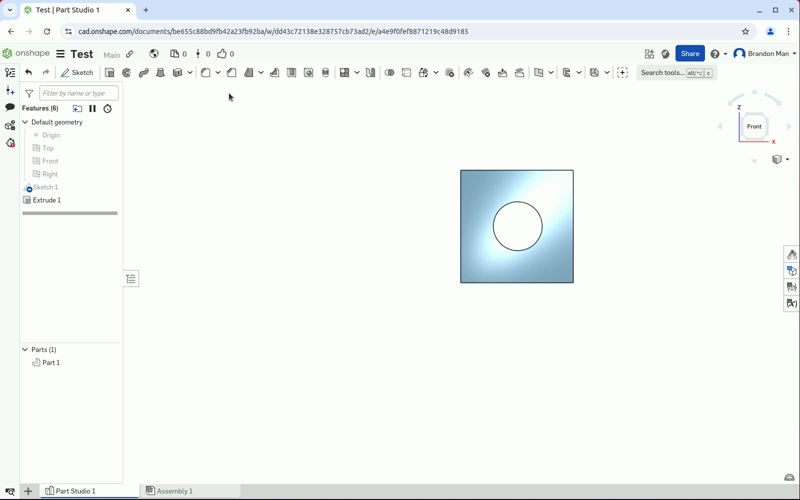
mouse_move(73, 352)
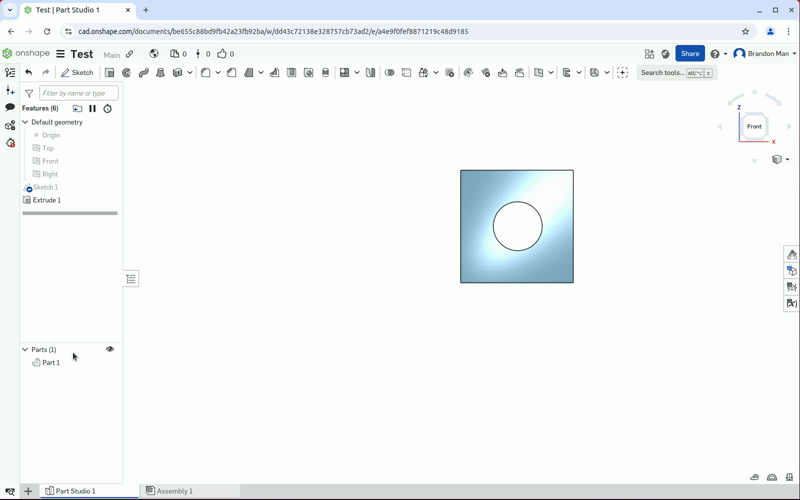
key(y)
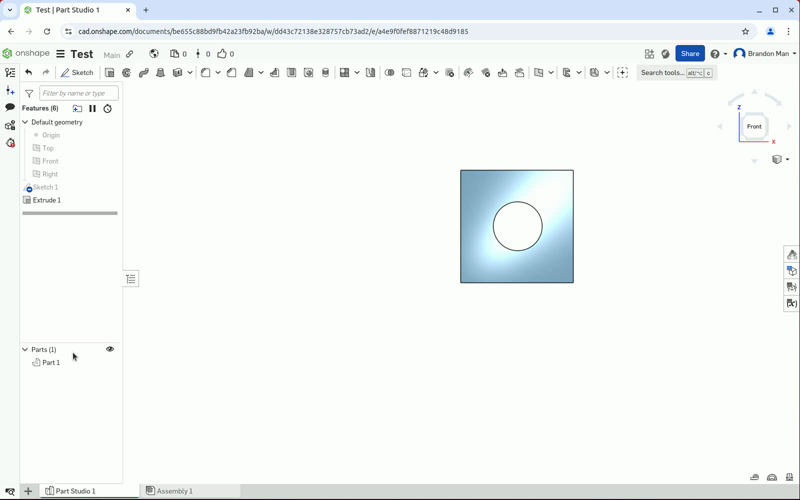
key(shift+p)
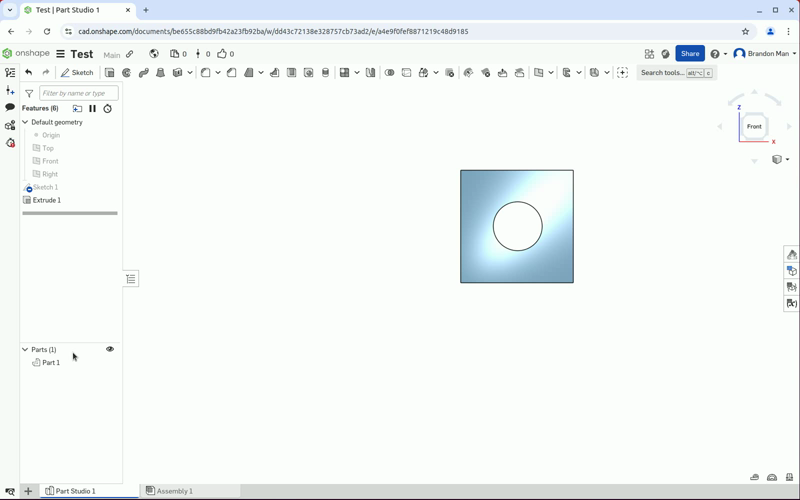
key(space)
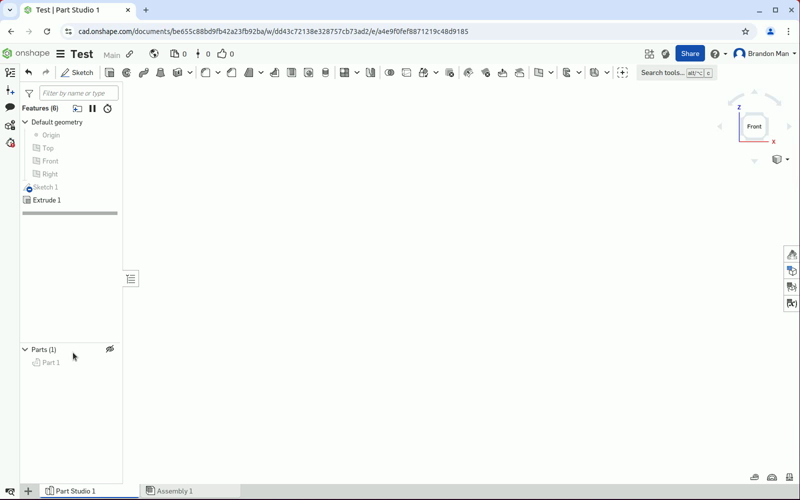
key_down(shift)
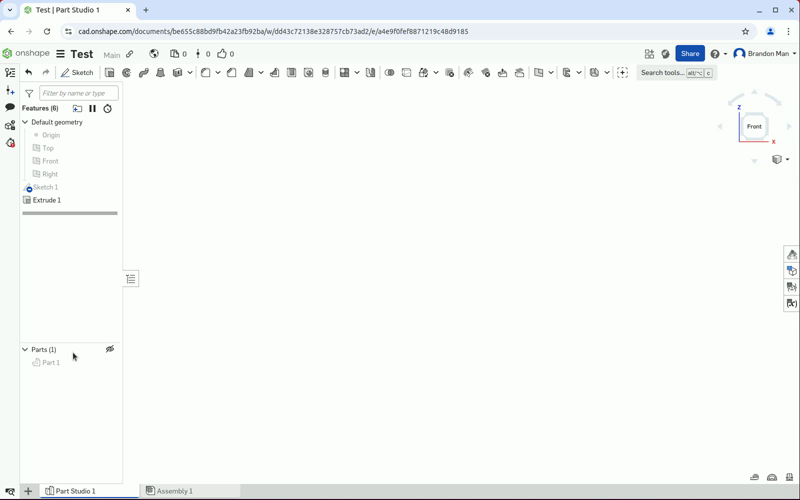
key(down)
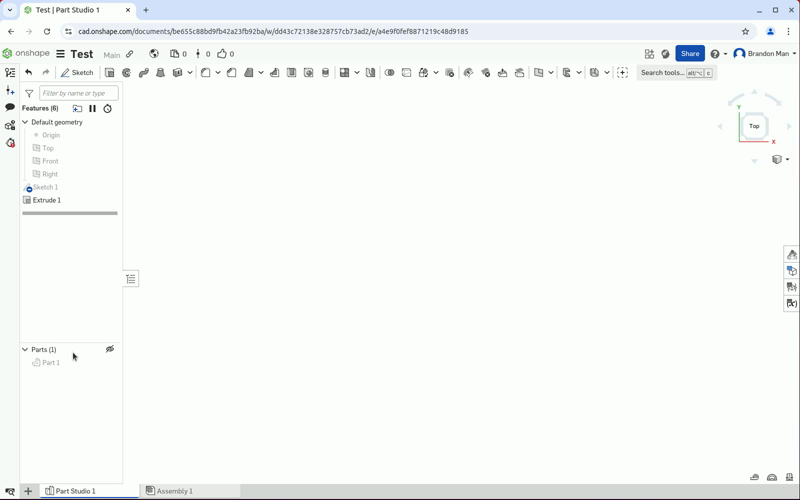
key_up(shift)
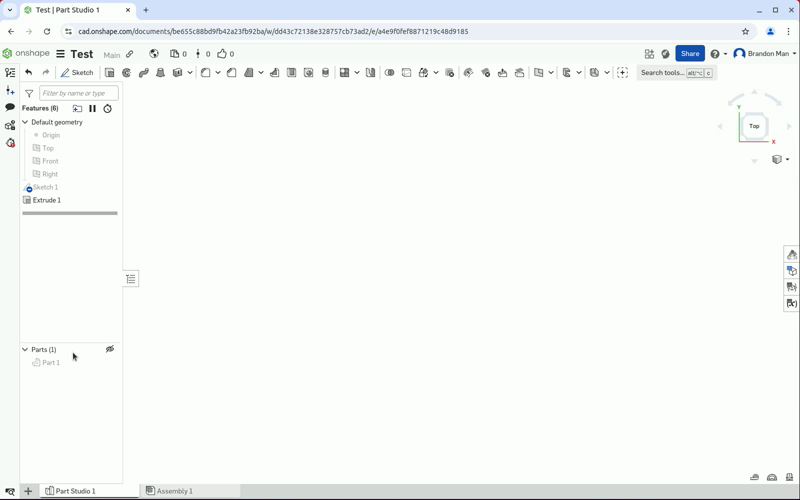
mouse_move(73, 352)
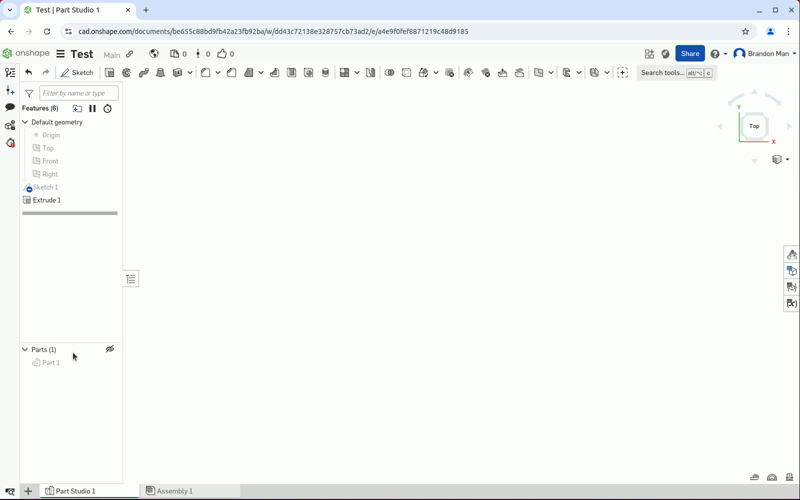
key(shift+y)
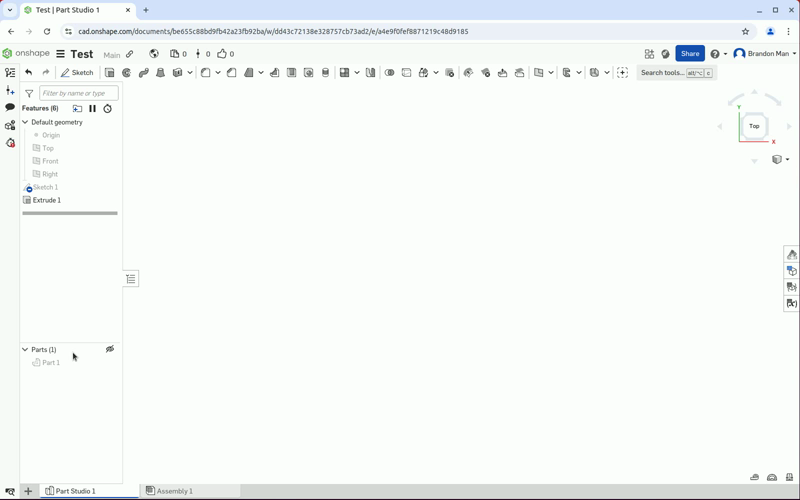
key(shift+s)
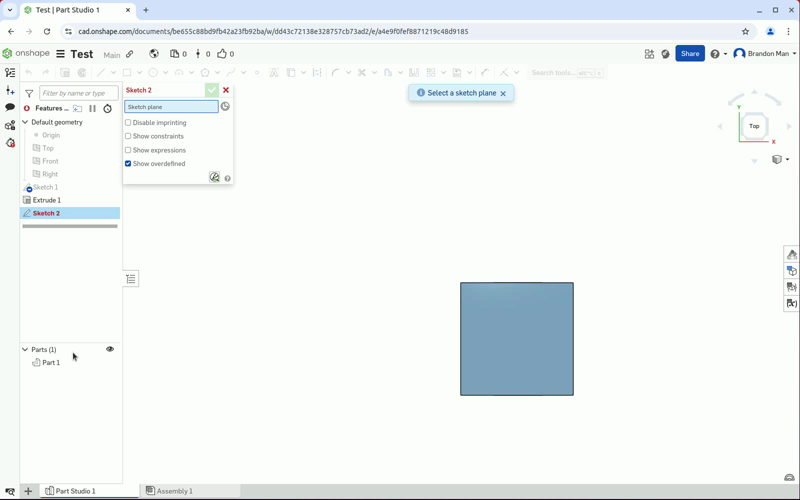
mouse_move(73, 150)
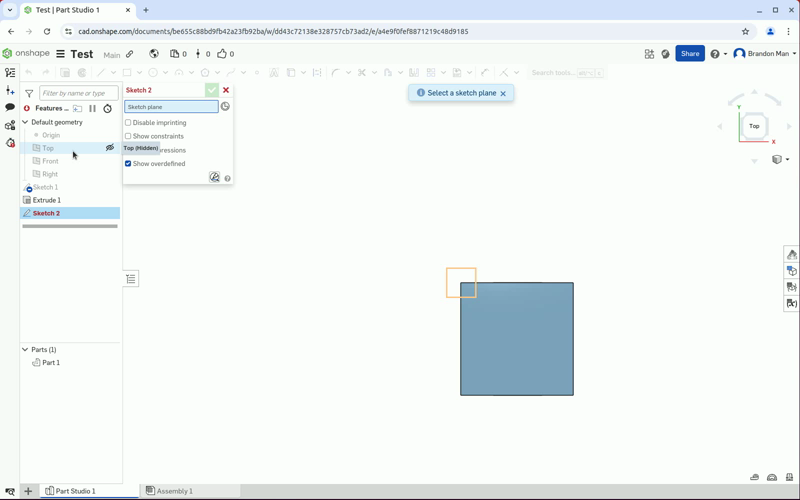
click(73, 150)
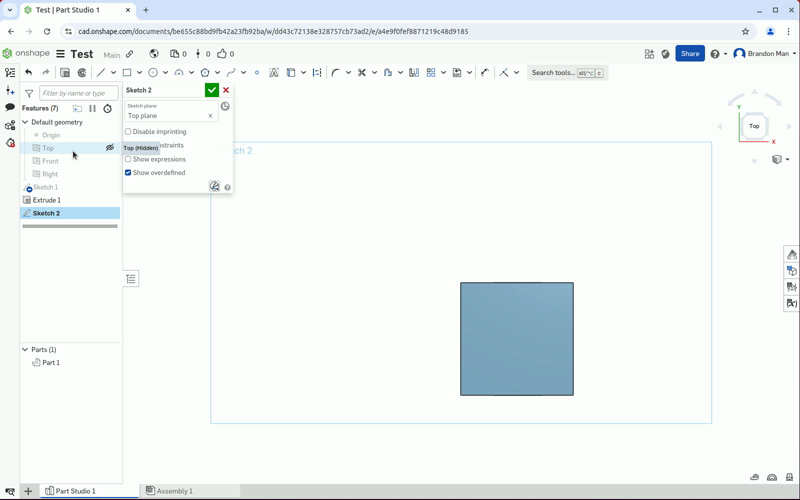
mouse_move(73, 352)
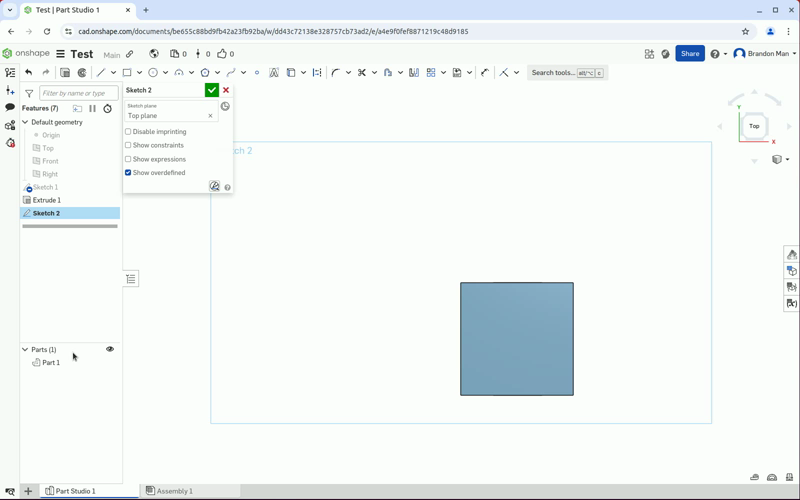
key(y)
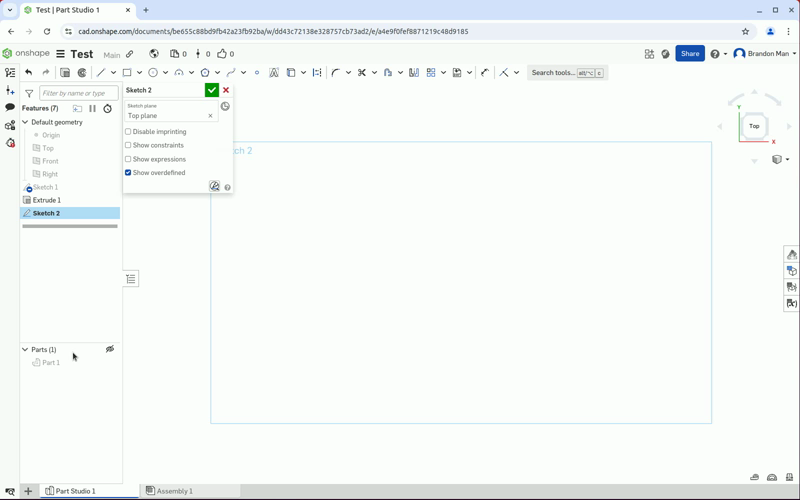
key(c)
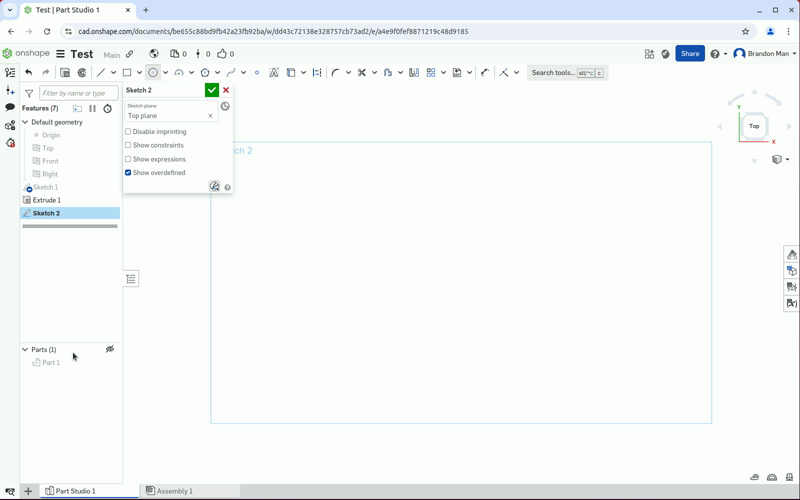
key_down(shift)
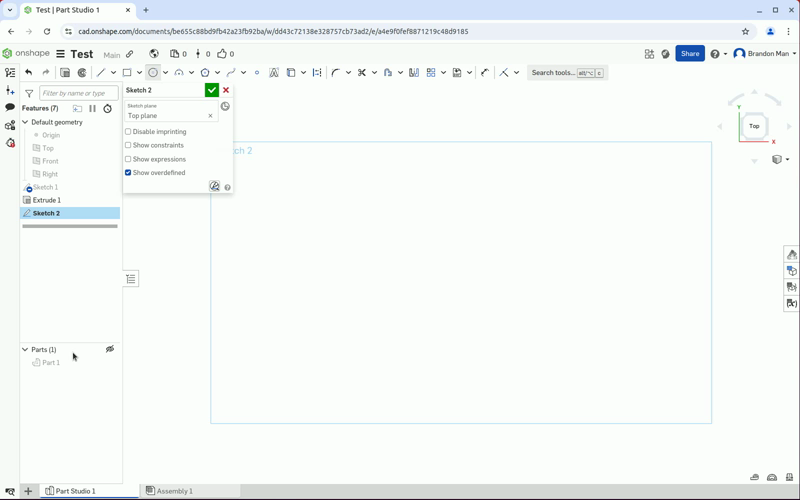
mouse_move(517, 339)
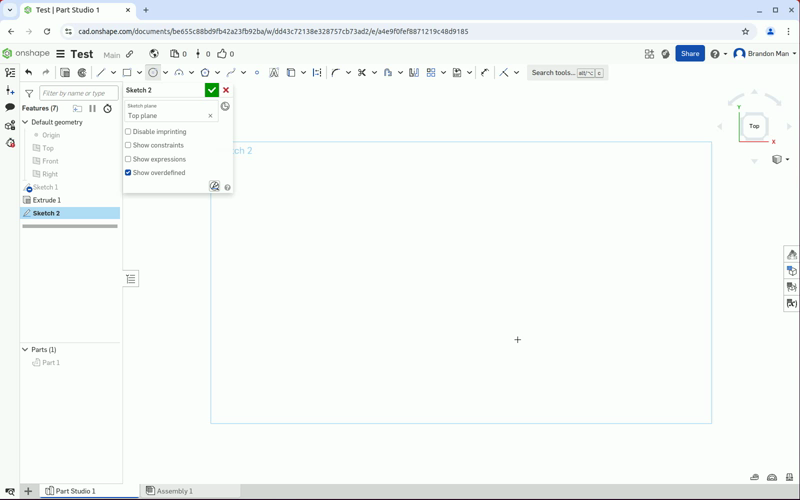
click(517, 339)
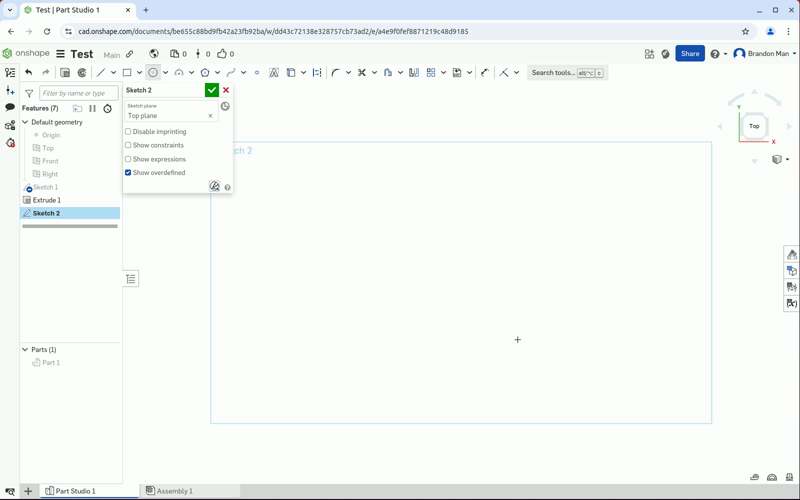
key_up(shift)
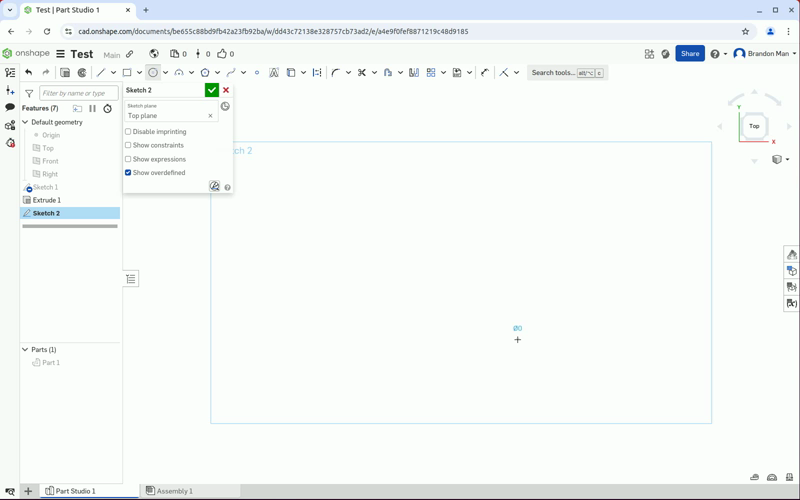
mouse_move(560, 339)
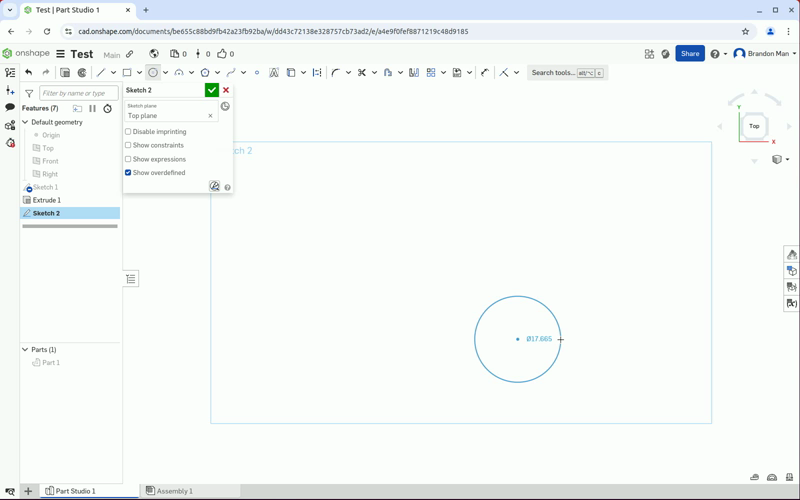
click(560, 339)
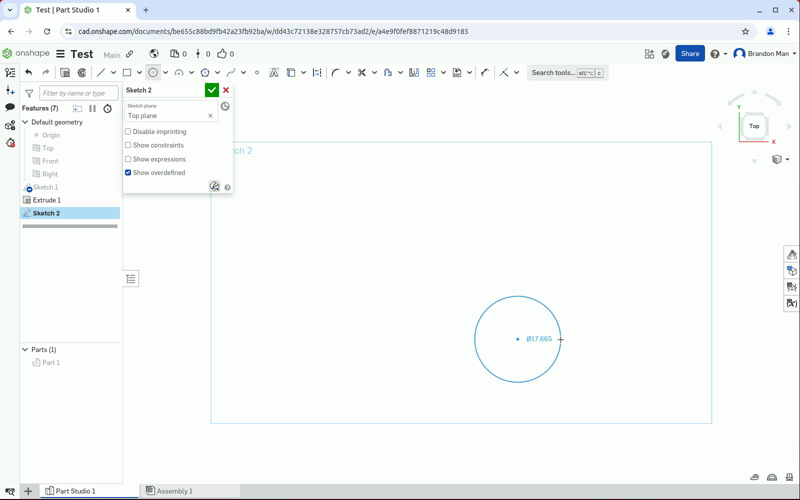
key(esc)
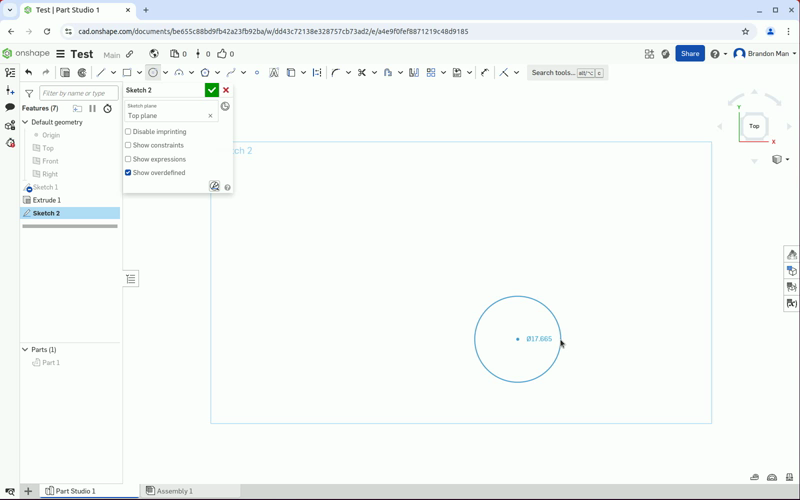
mouse_move(526, 326)
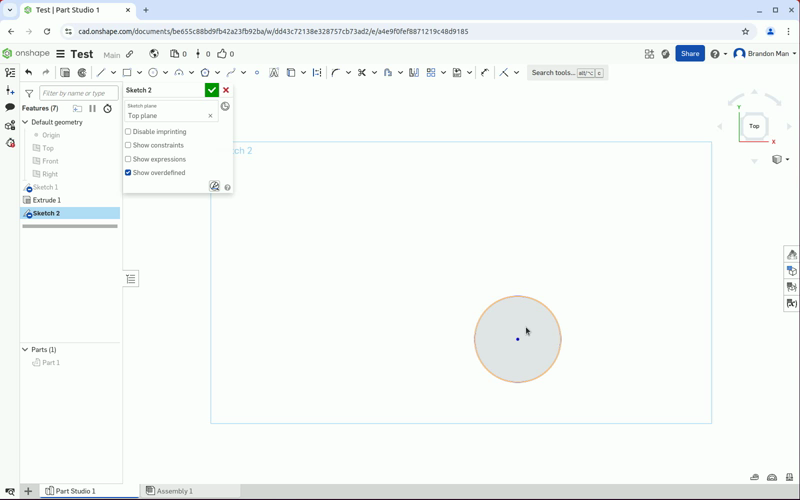
click(526, 326)
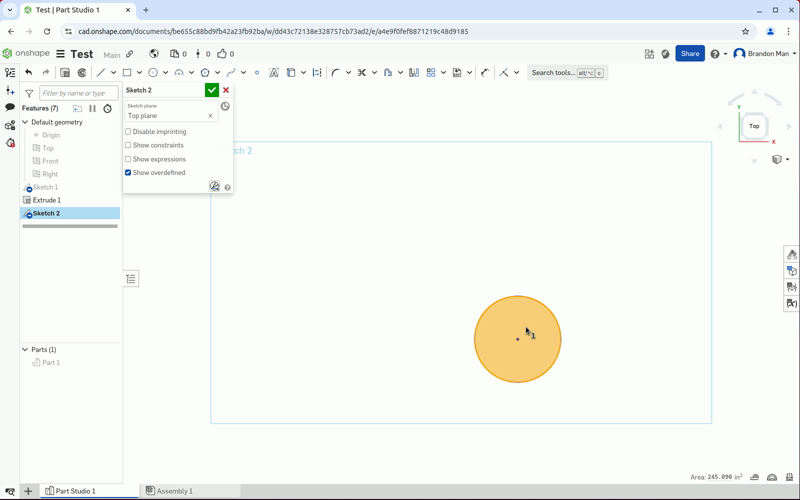
mouse_move(73, 352)
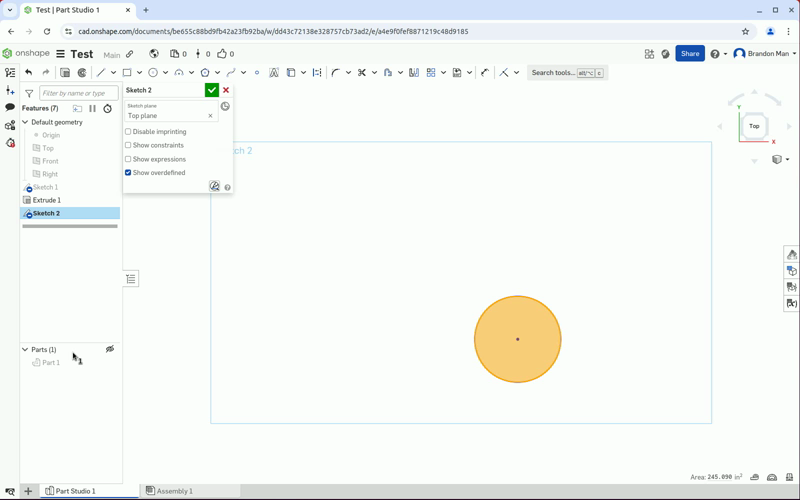
key(shift+y)
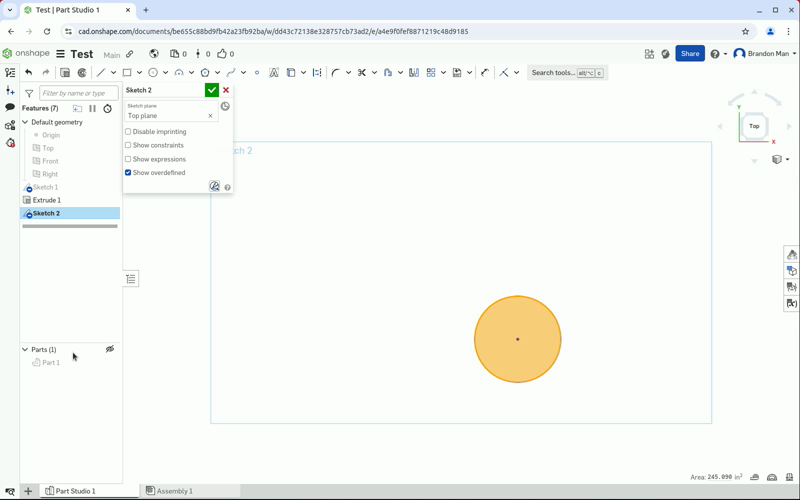
key(shift+e)
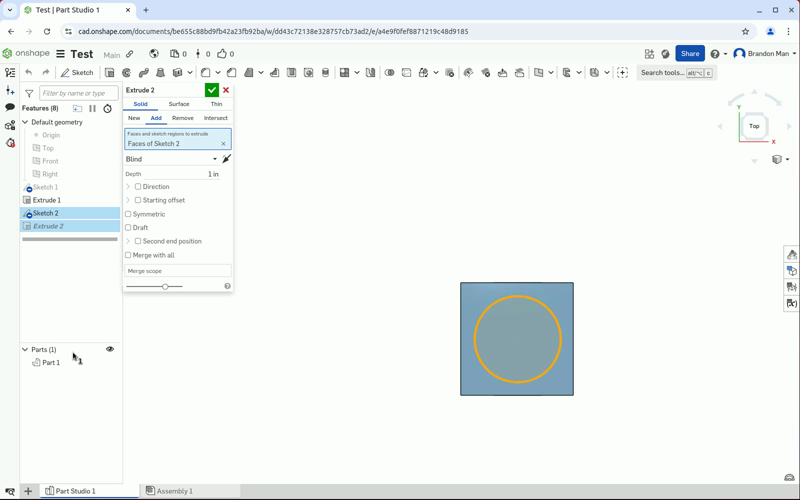
mouse_move(143, 106)
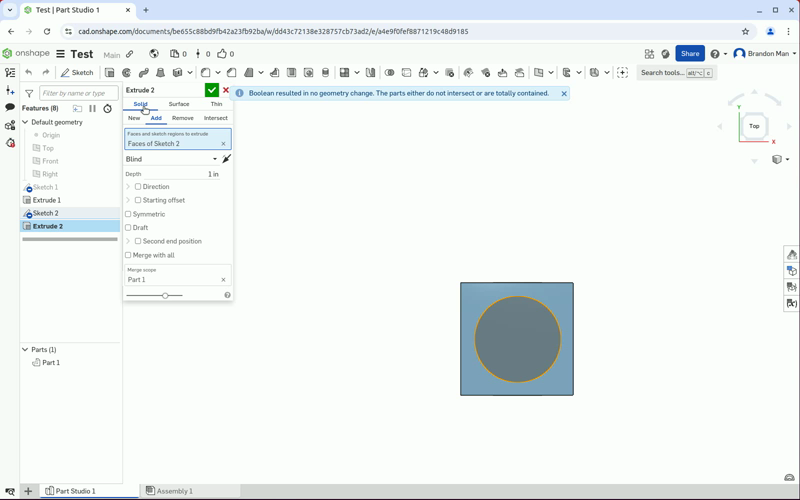
click(143, 106)
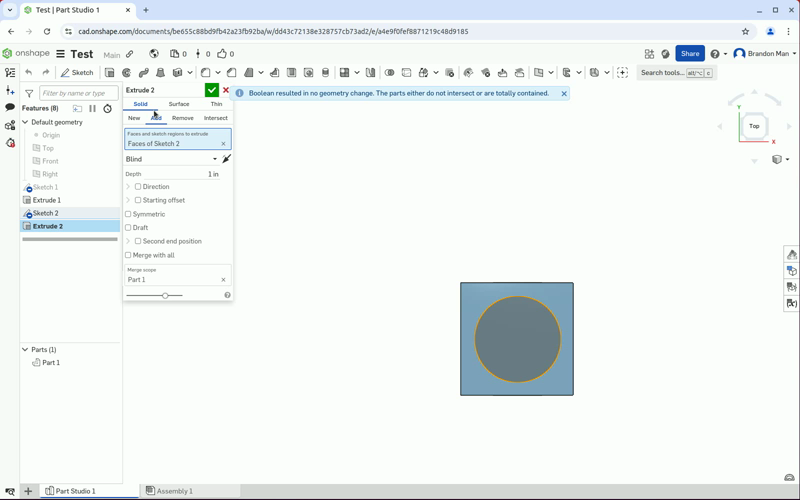
mouse_move(186, 120)
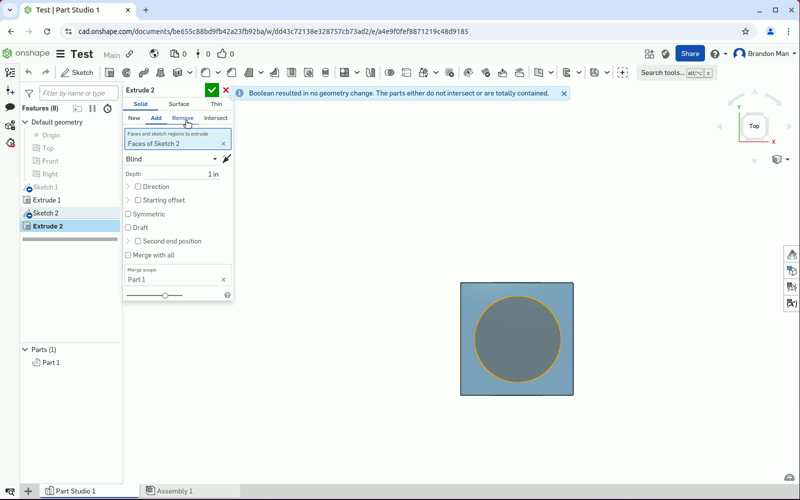
click(186, 120)
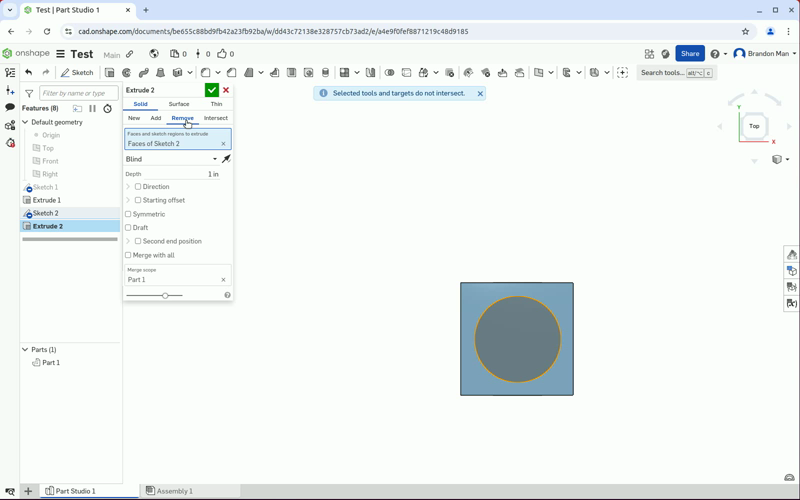
key(tab, 4)
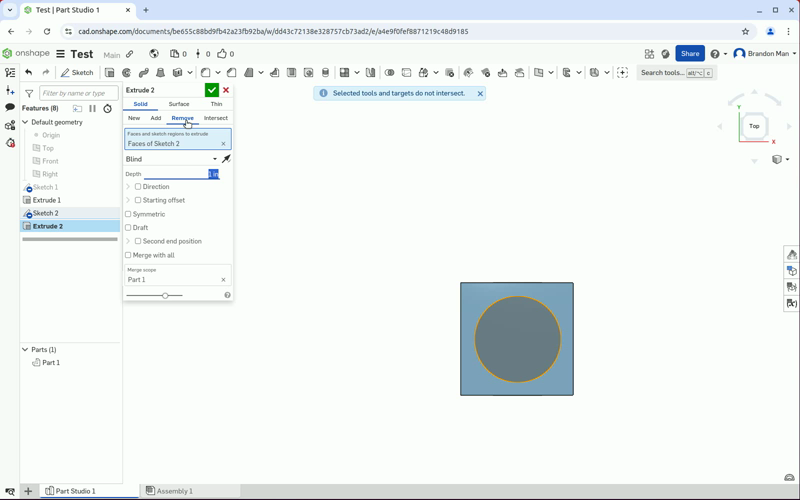
text(-17.331)
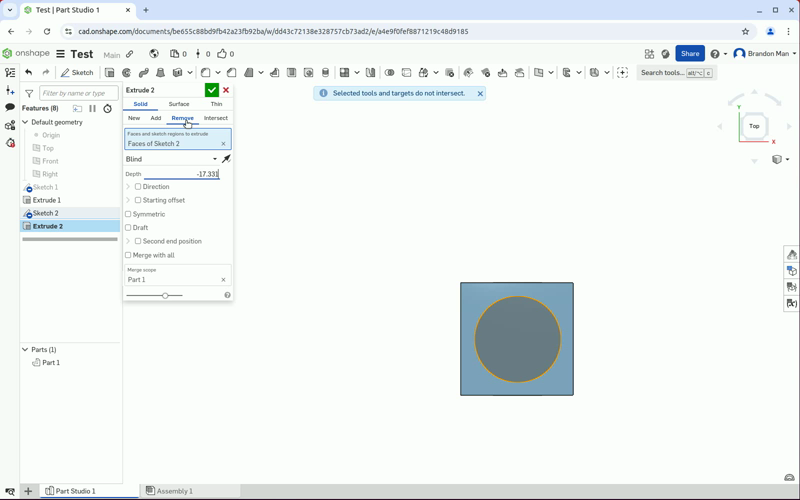
key(tab, 6)
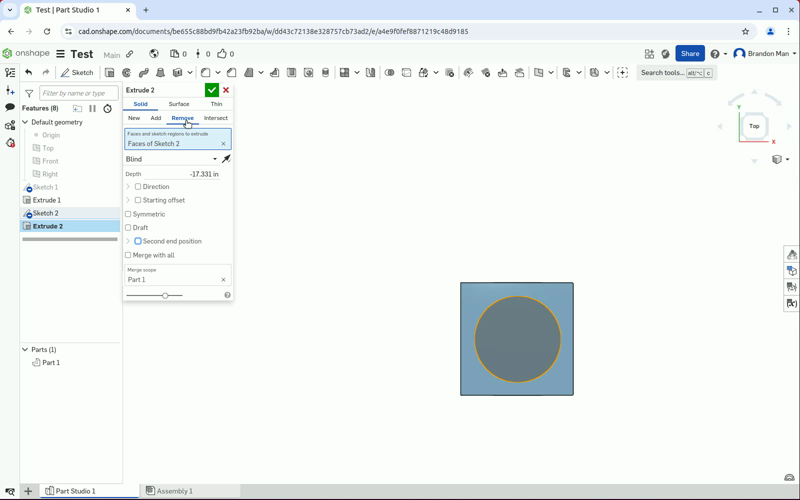
key(space)
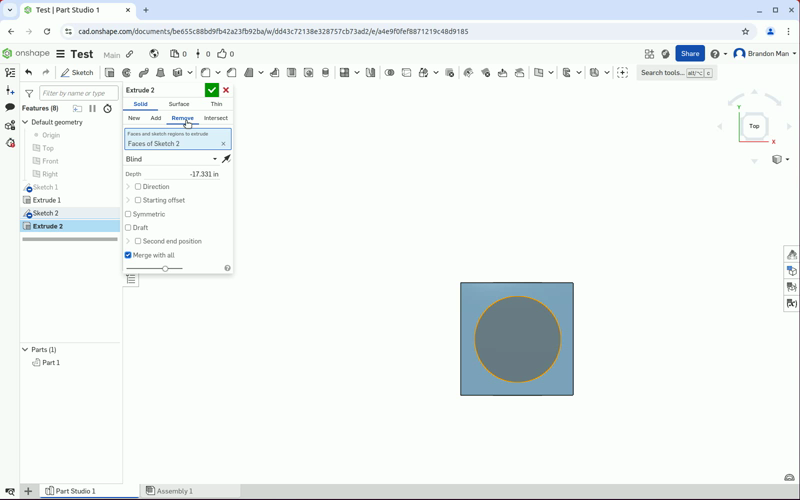
key(enter)
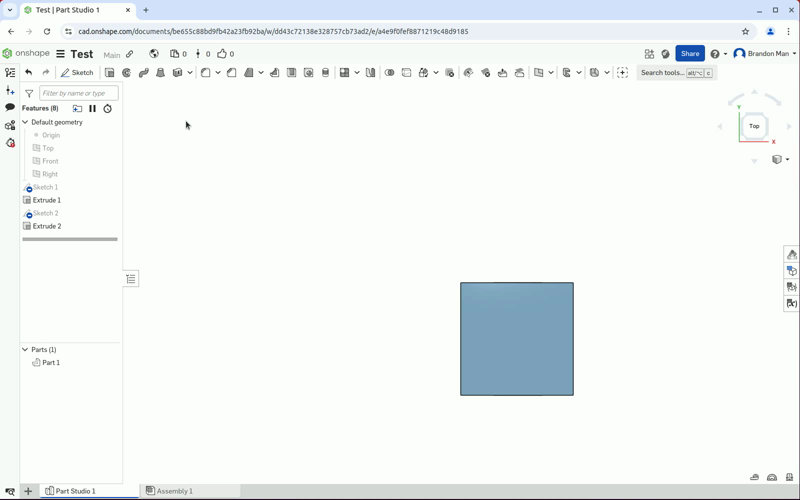
key(shift+h)
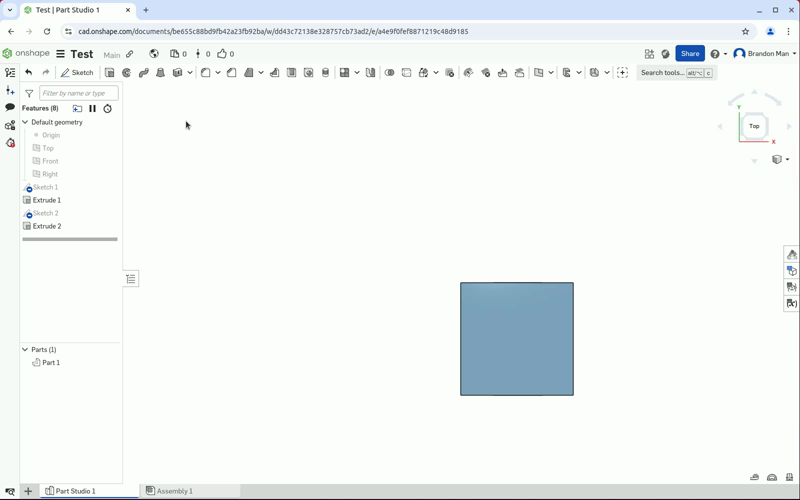
key(shift+h)
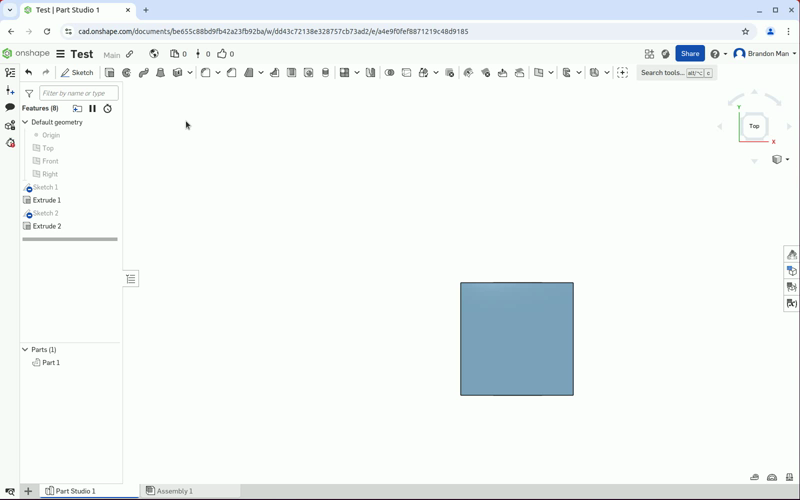
mouse_move(73, 189)
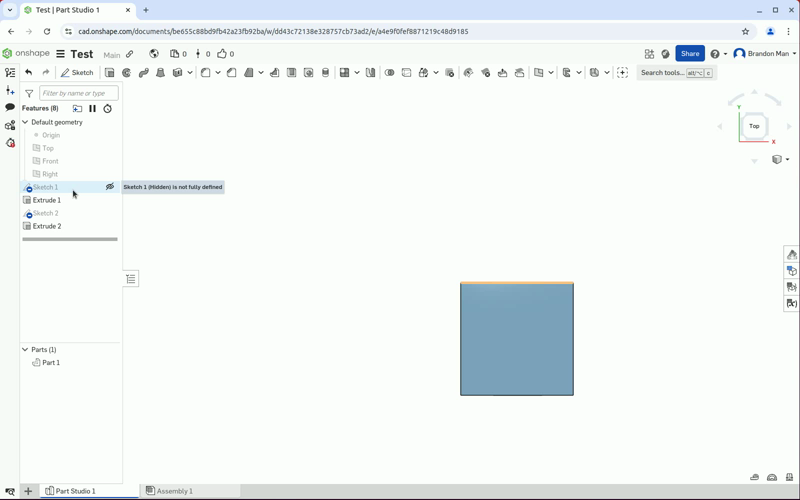
click(73, 189)
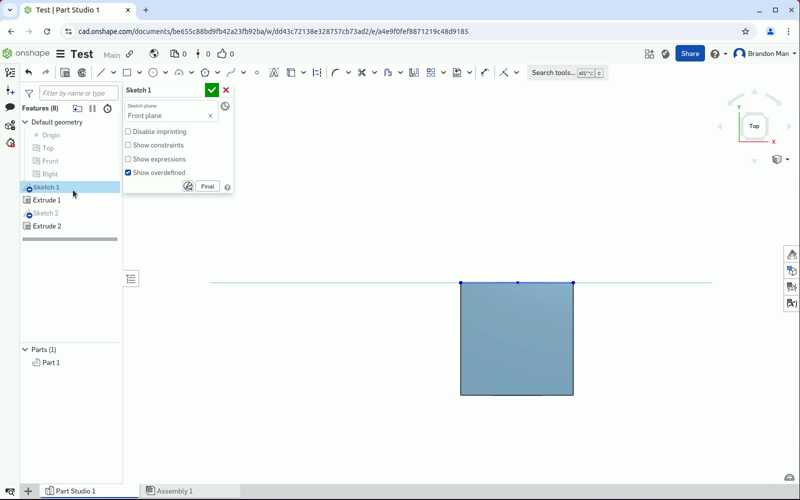
mouse_move(229, 92)
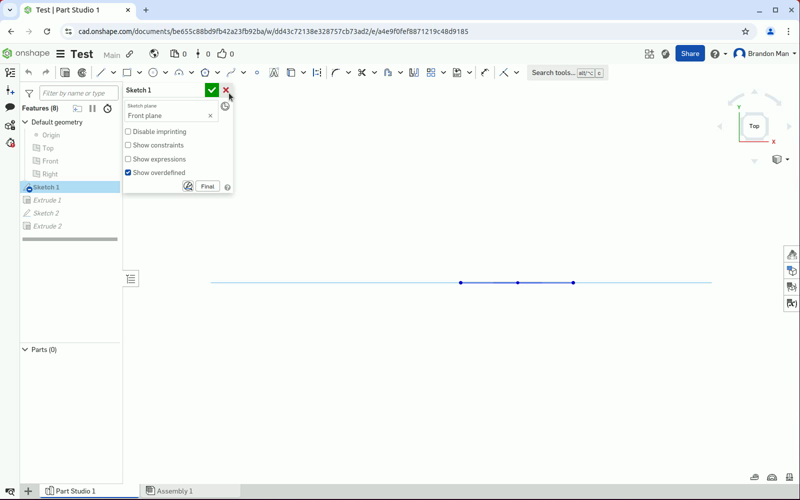
click(229, 92)
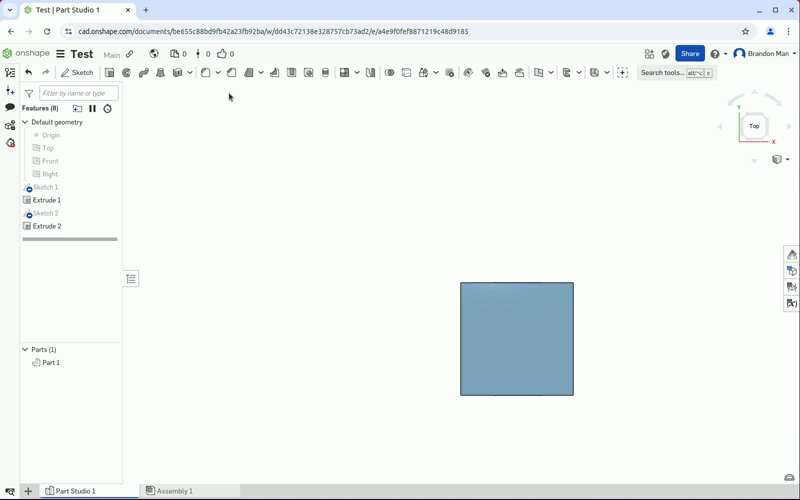
mouse_move(73, 352)
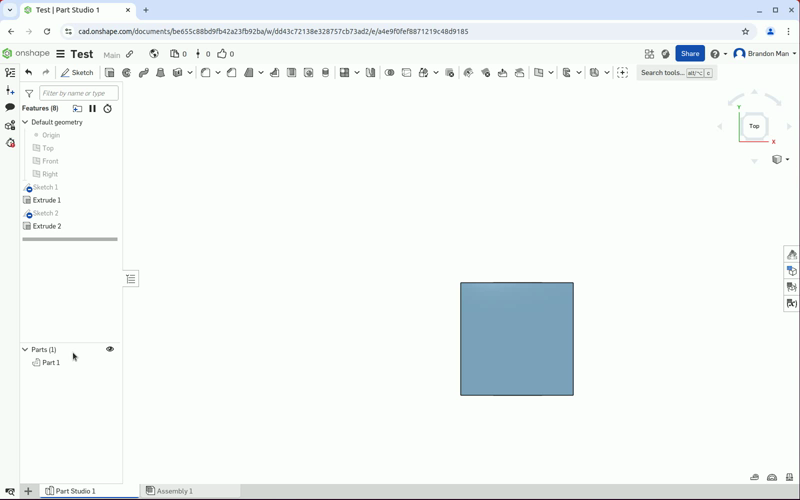
key(y)
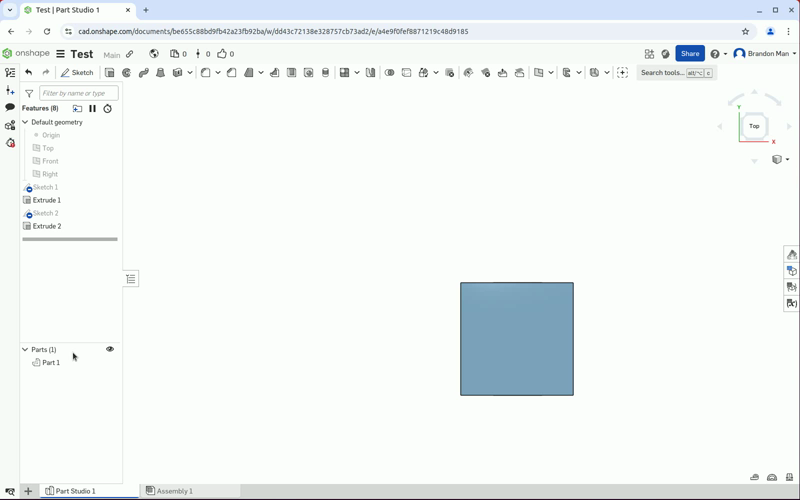
key(shift+p)
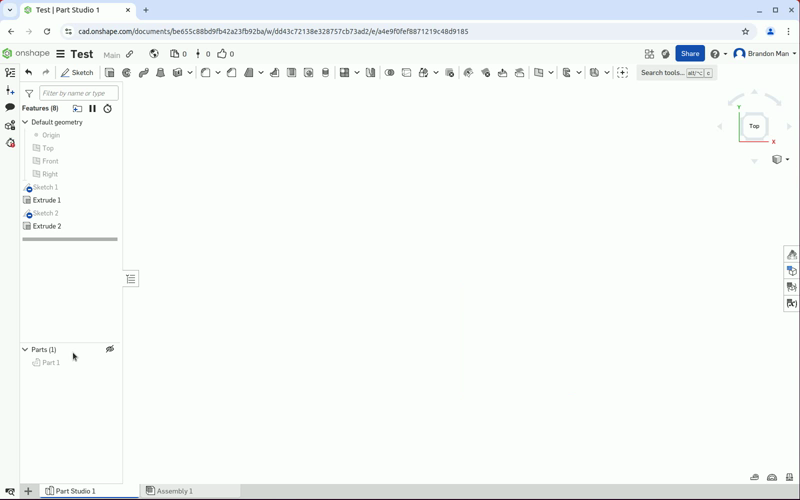
key(space)
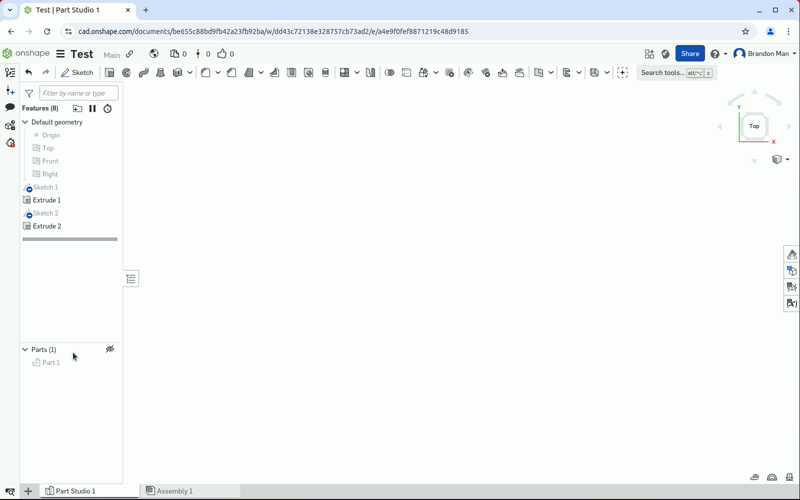
key_down(shift)
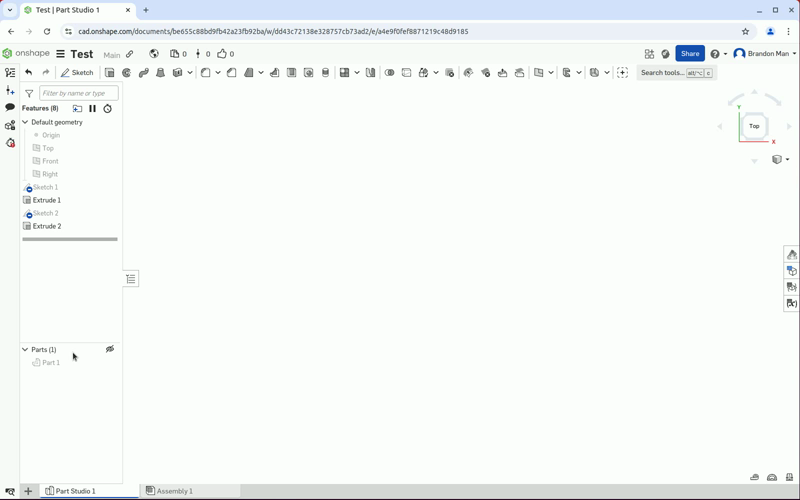
key(up)
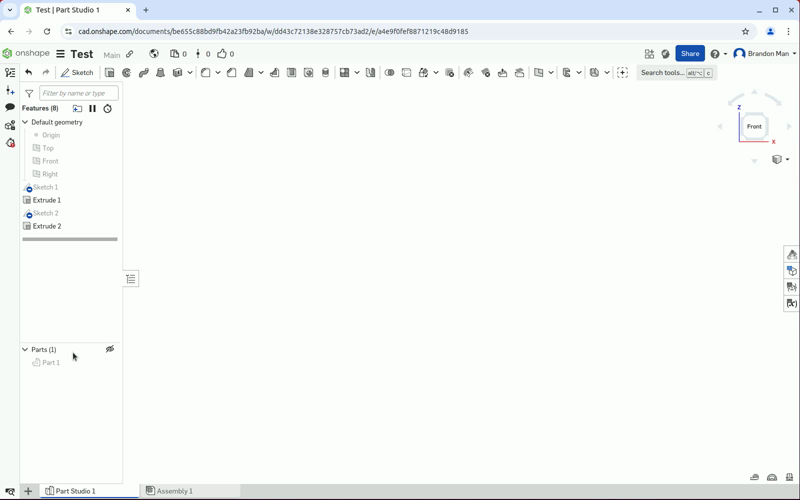
key_up(shift)
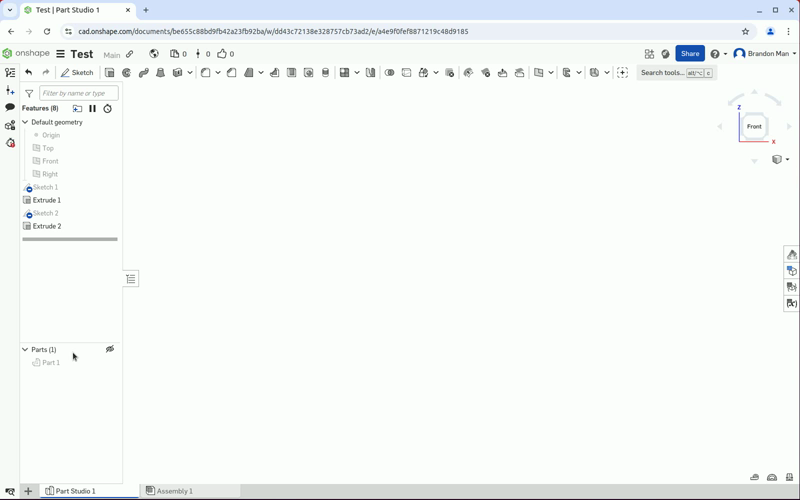
mouse_move(73, 352)
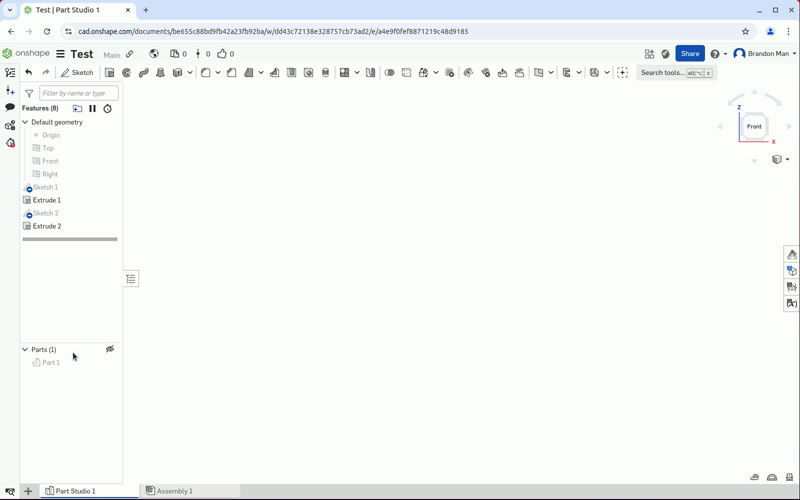
key(shift+y)
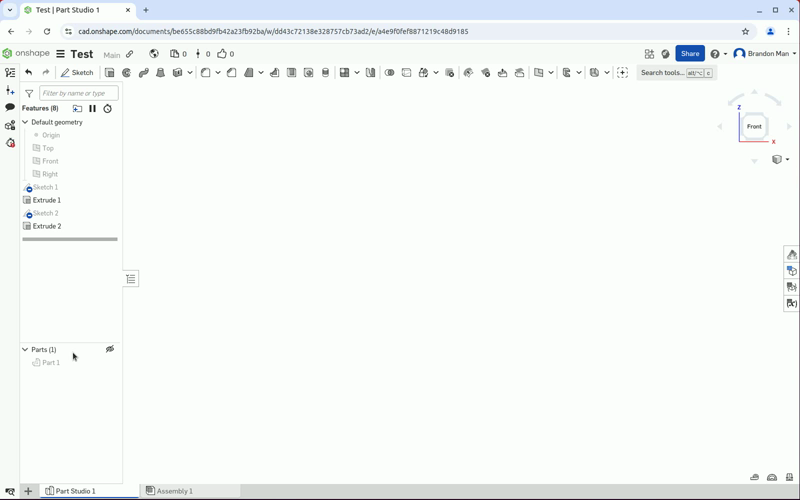
key(shift+s)
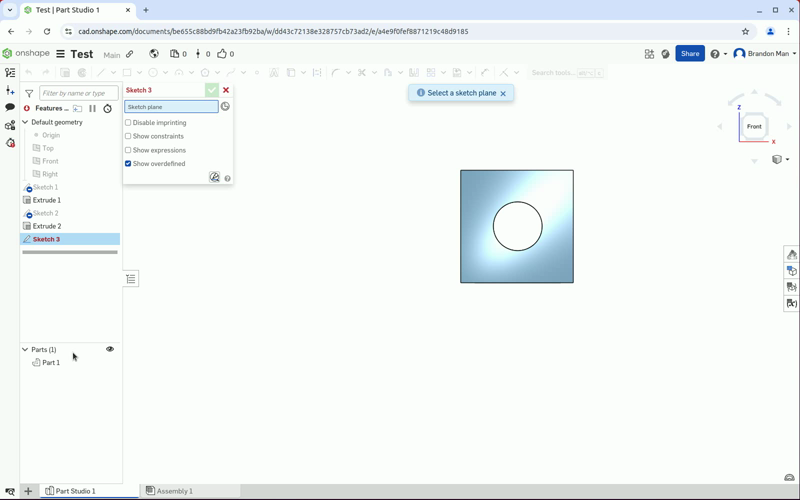
mouse_move(73, 163)
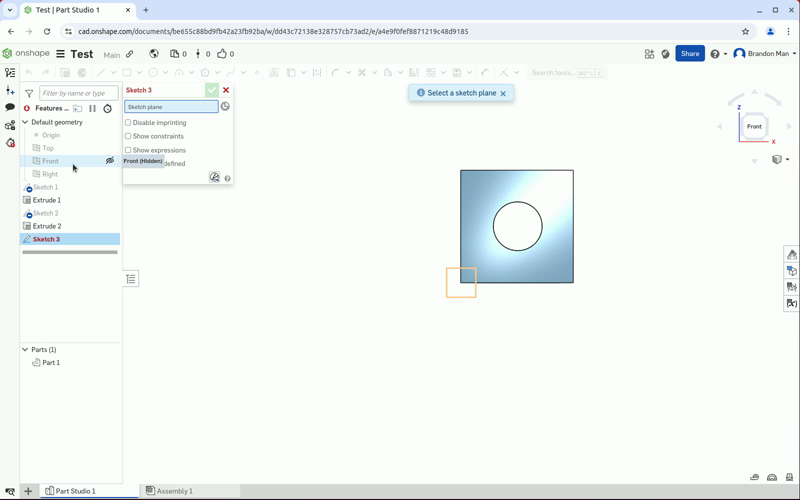
click(73, 163)
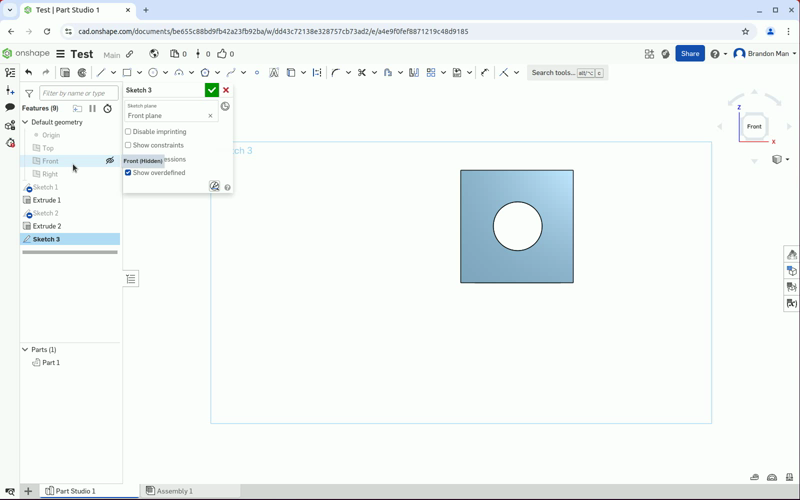
mouse_move(73, 352)
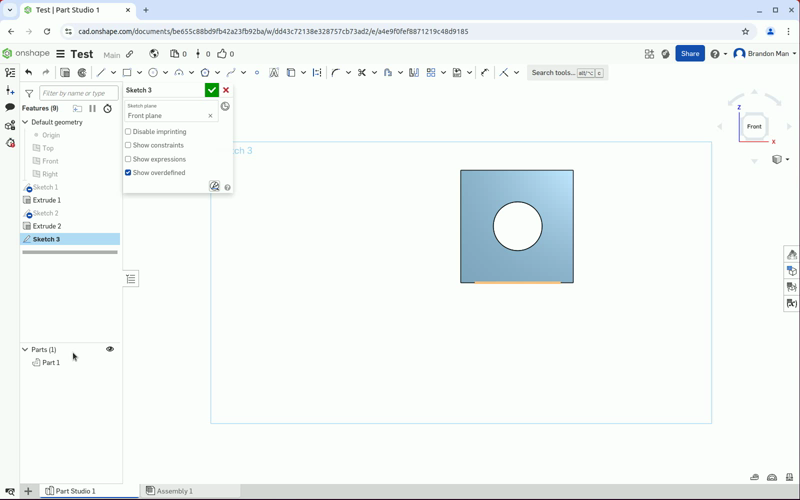
key(y)
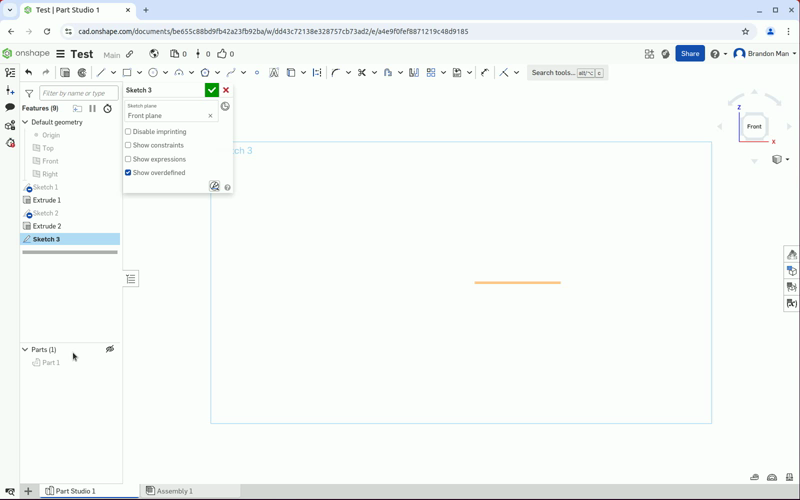
key(c)
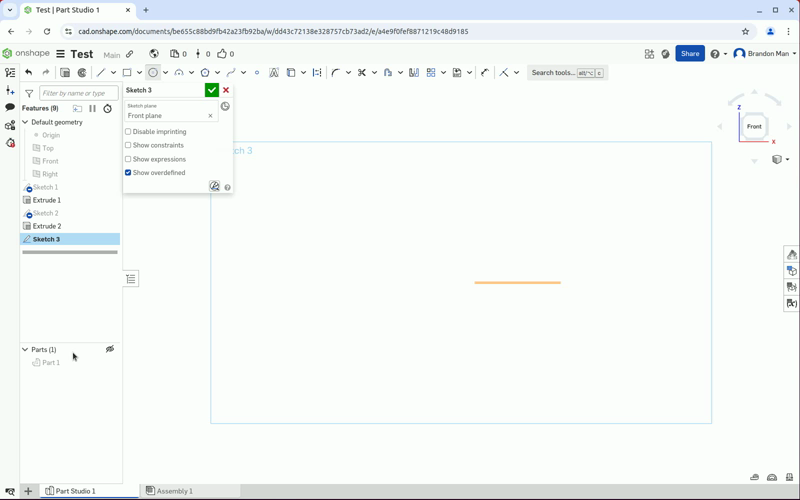
key_down(shift)
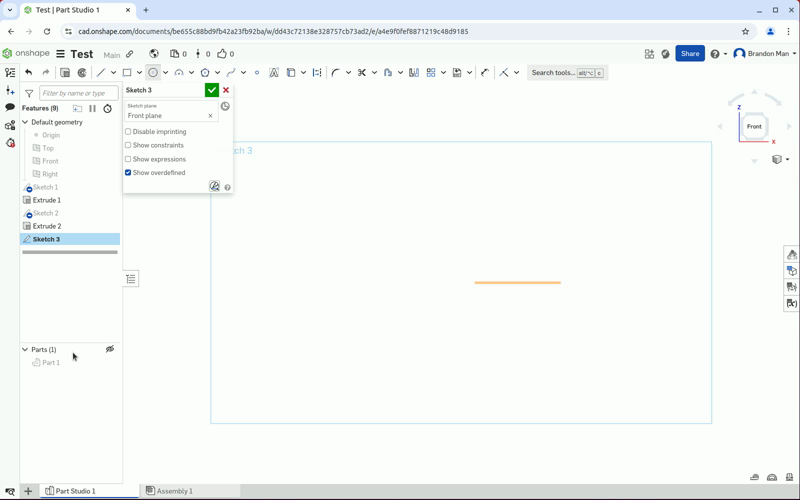
mouse_move(516, 226)
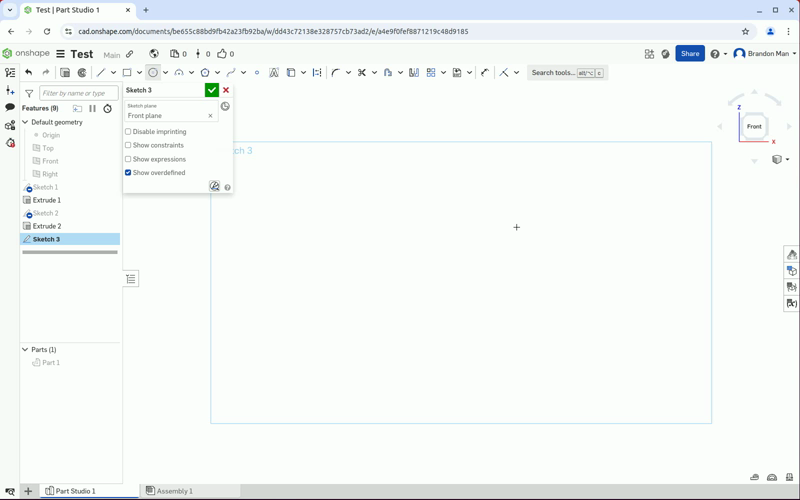
click(516, 226)
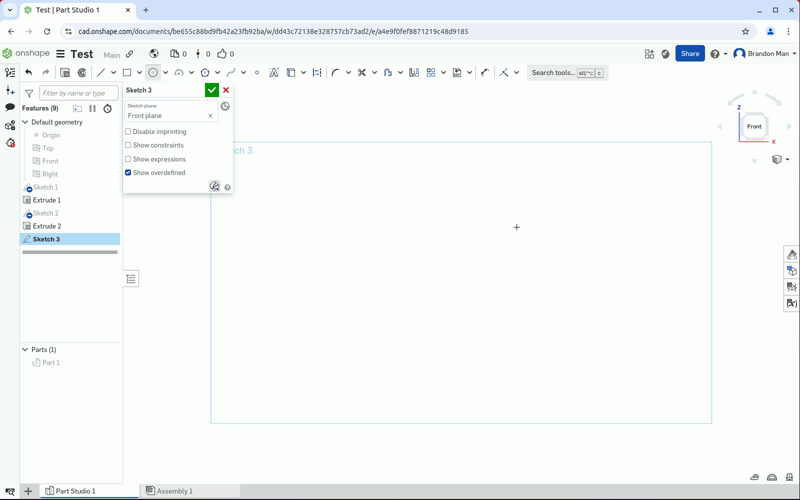
key_up(shift)
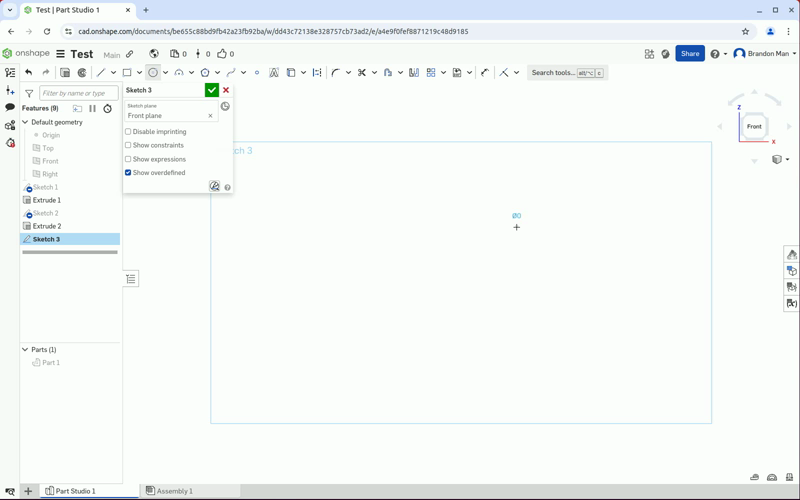
mouse_move(542, 226)
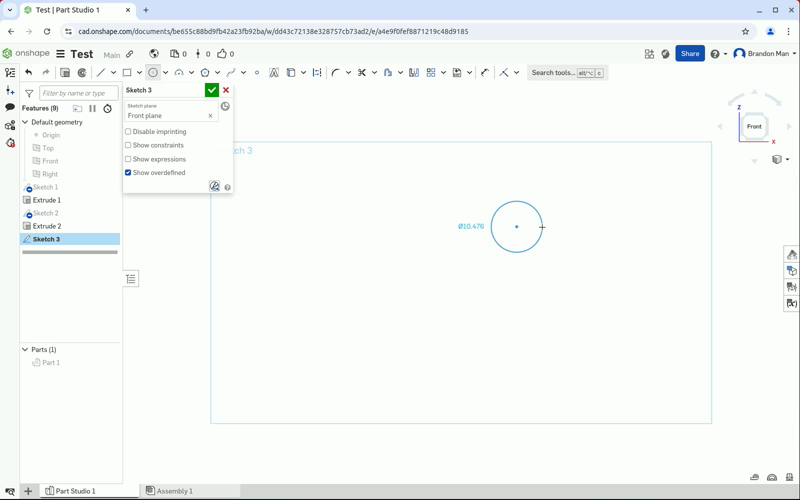
click(542, 226)
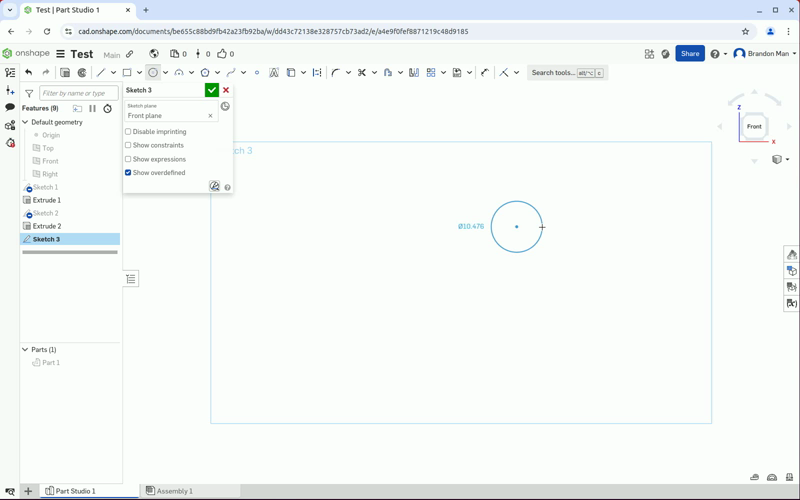
key(esc)
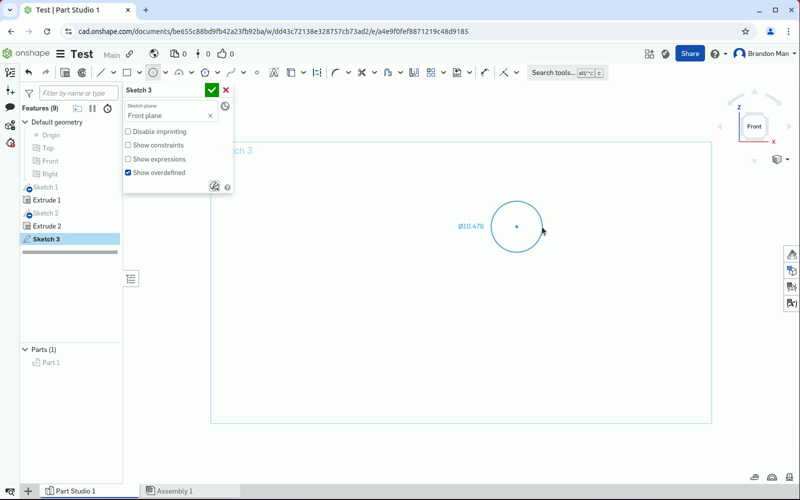
mouse_move(511, 245)
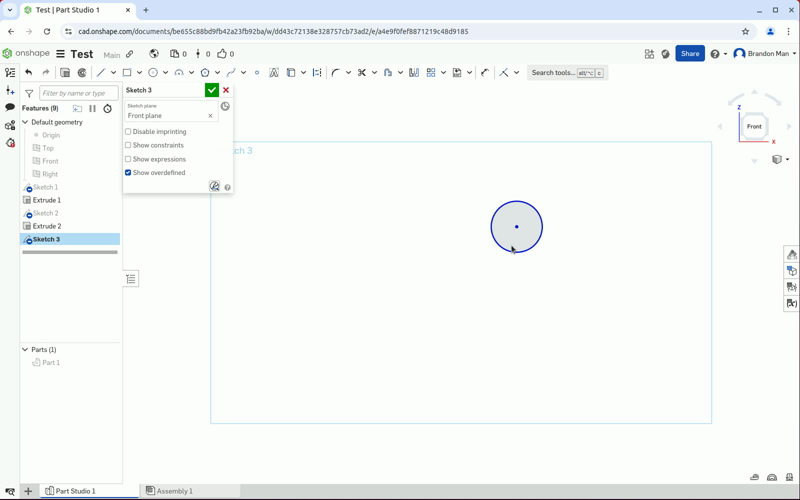
click(511, 245)
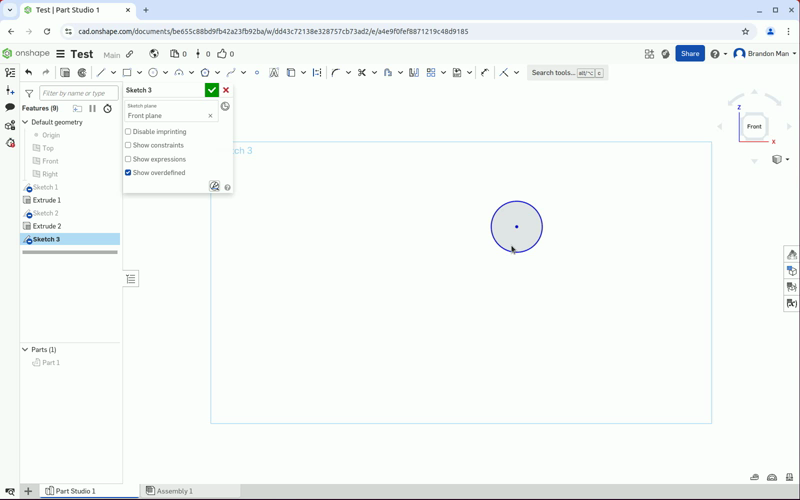
mouse_move(73, 352)
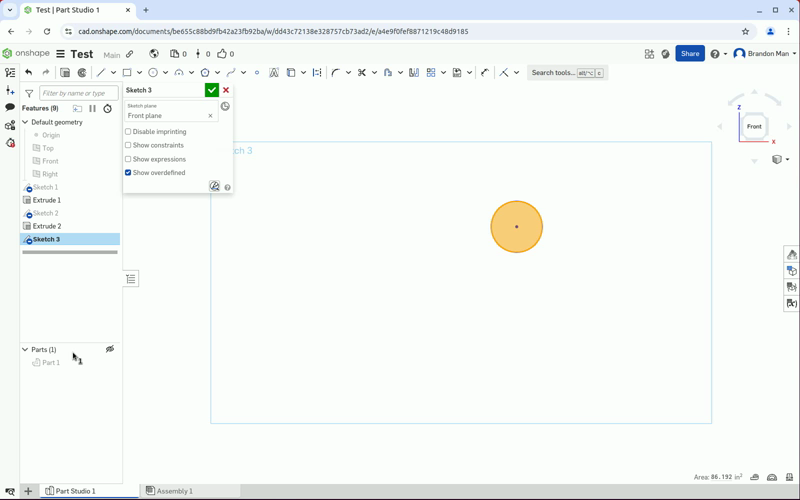
key(shift+y)
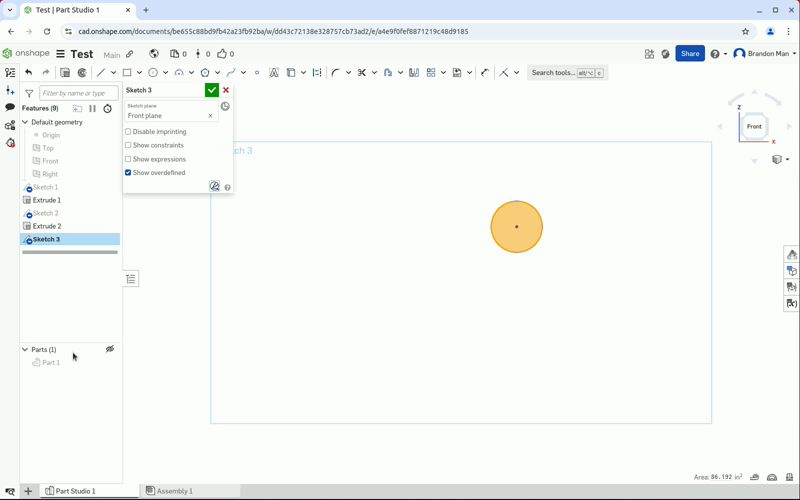
key(shift+e)
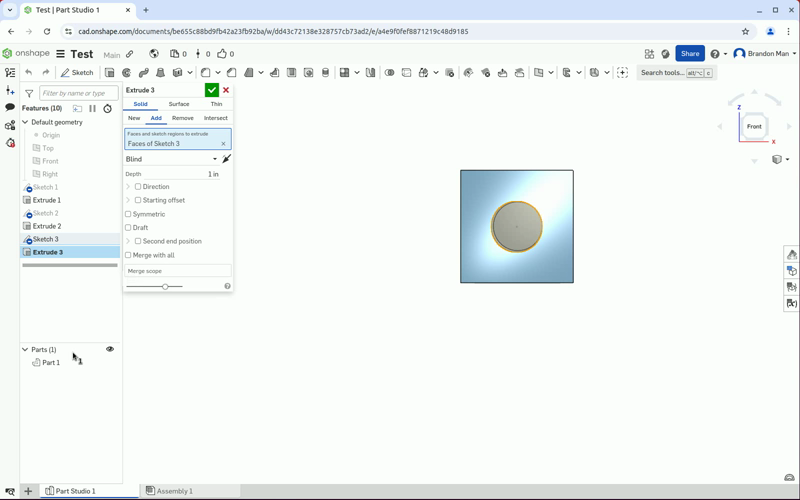
mouse_move(143, 106)
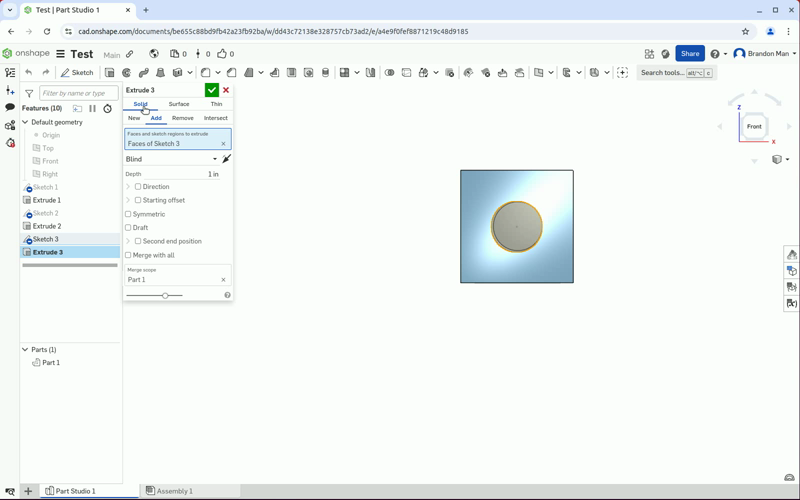
click(143, 106)
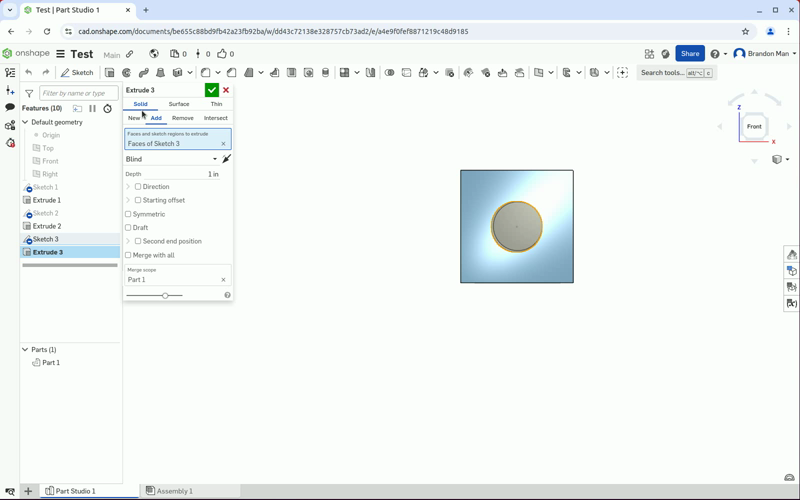
mouse_move(137, 120)
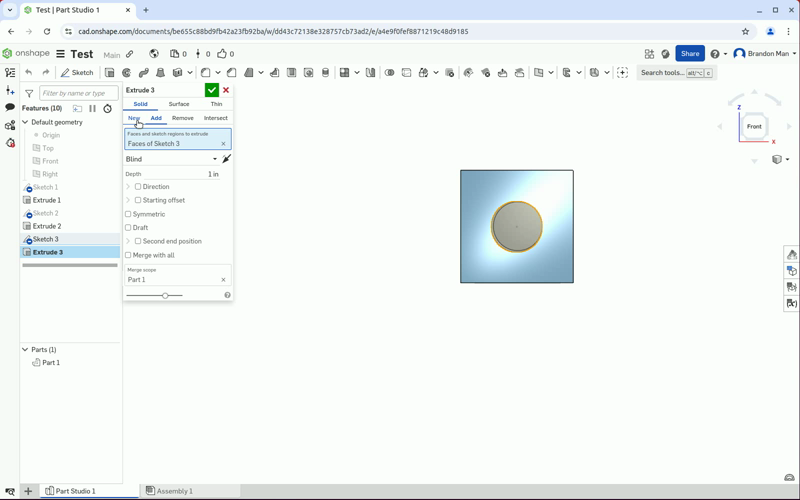
click(137, 120)
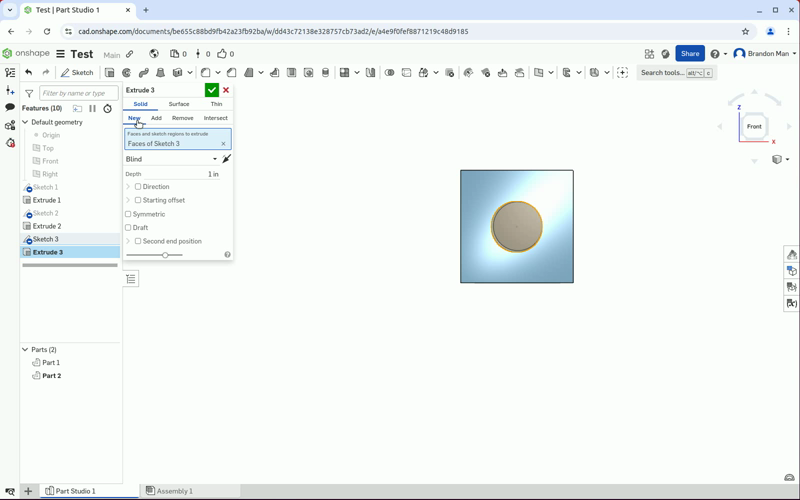
key(tab, 4)
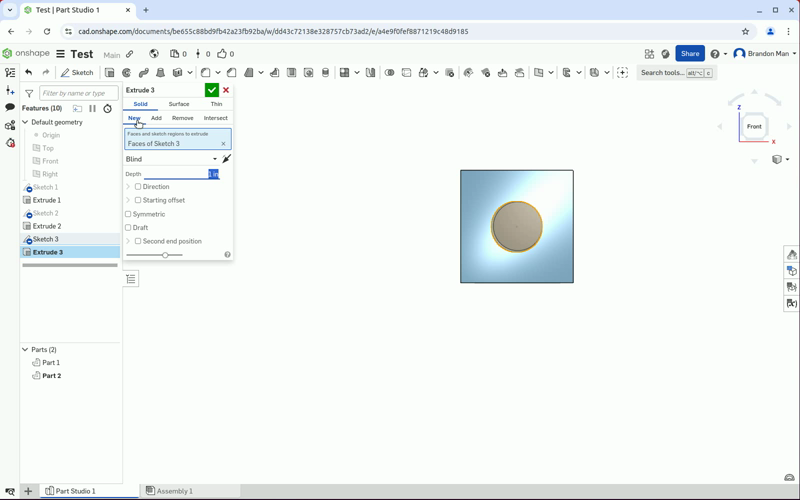
text(2.889)
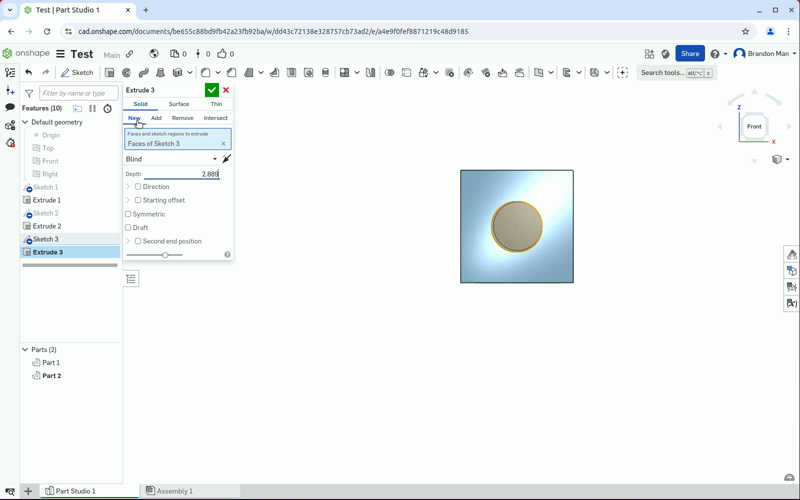
key(enter)
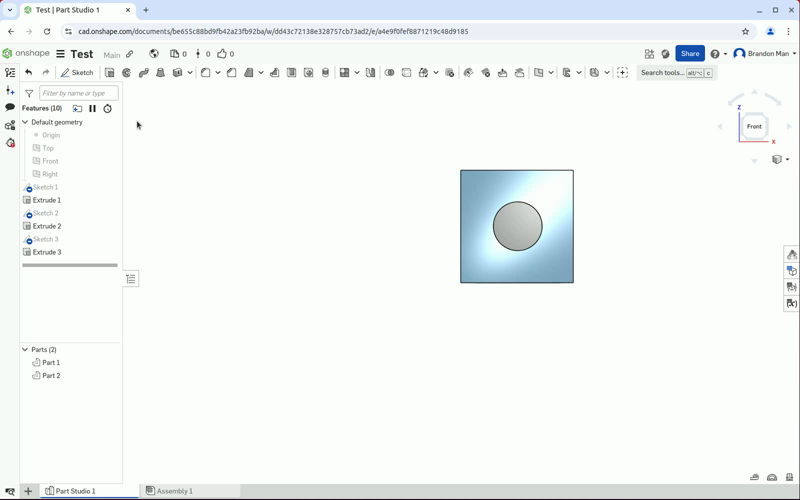
key(shift+h)
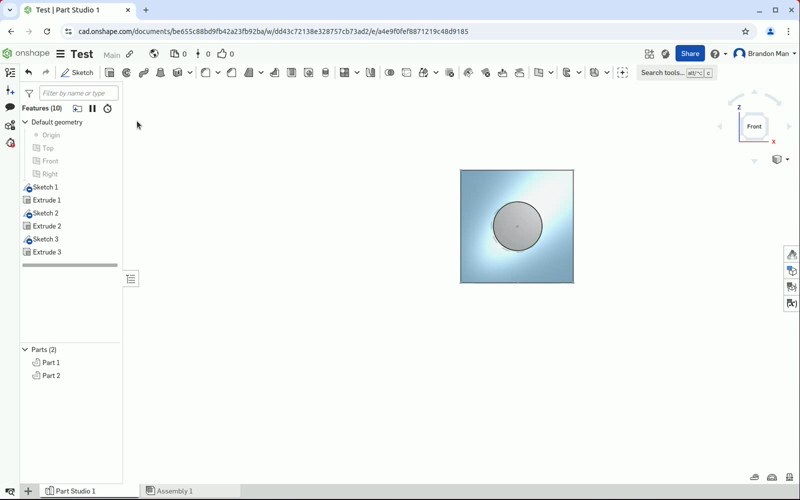
key(shift+h)
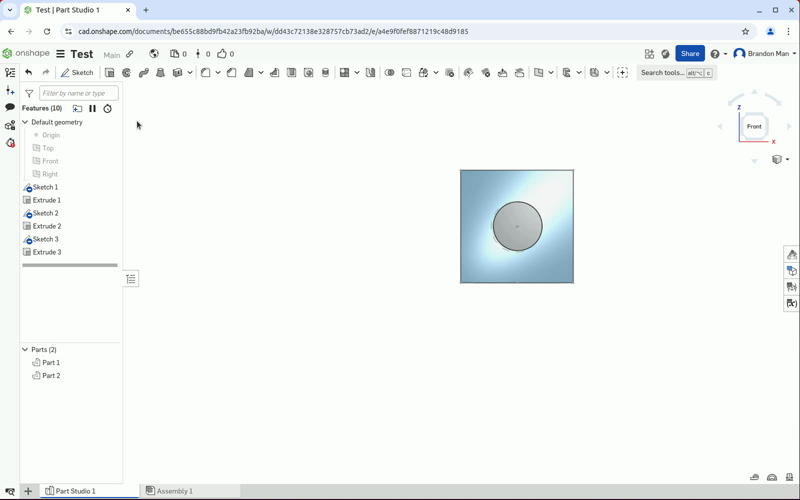
key(shift+7)
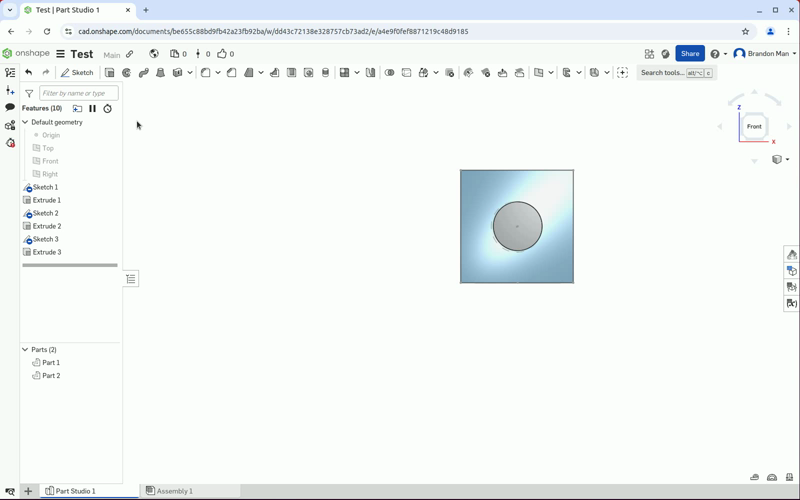
key(left, 2)
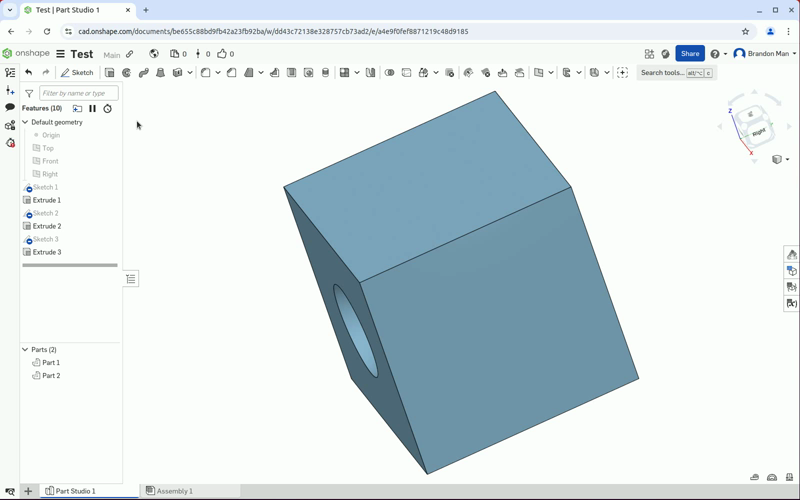
key(down, 2)
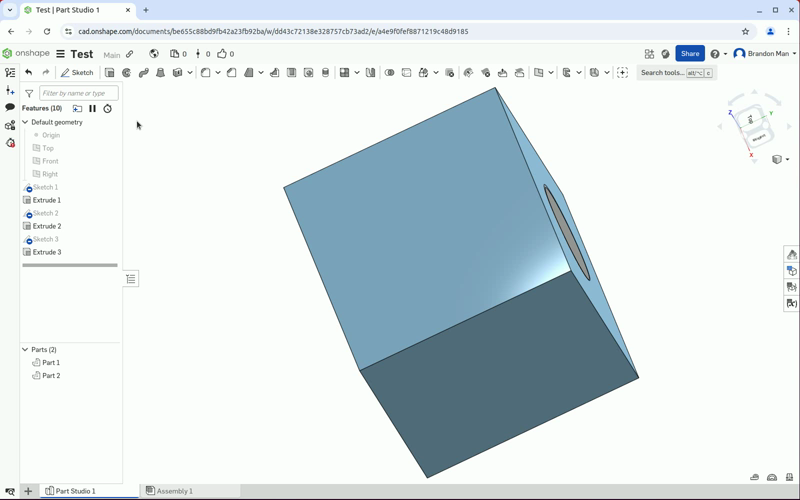
key(up, 2)
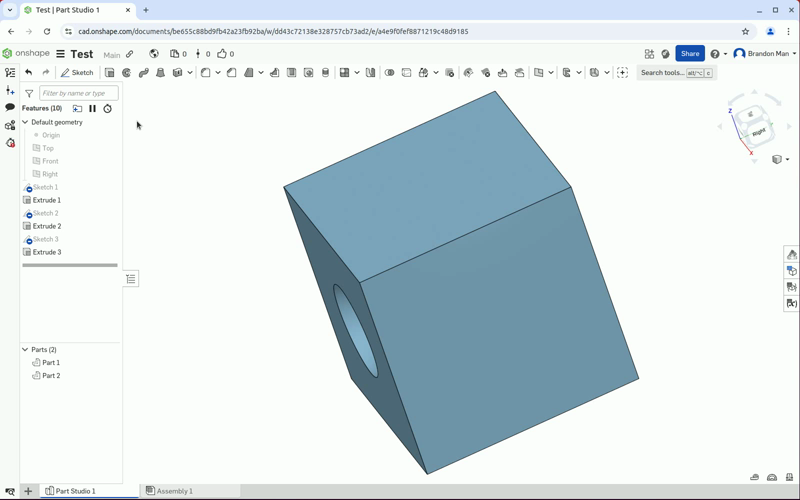
key(right, 2)
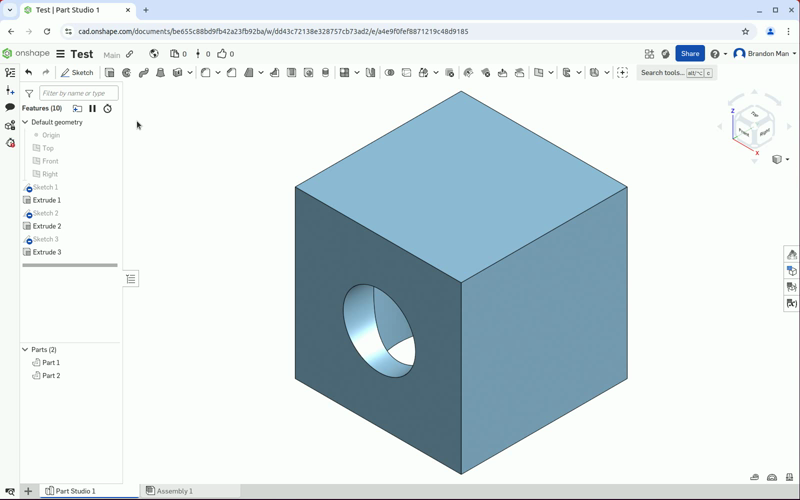
mouse_move(73, 189)
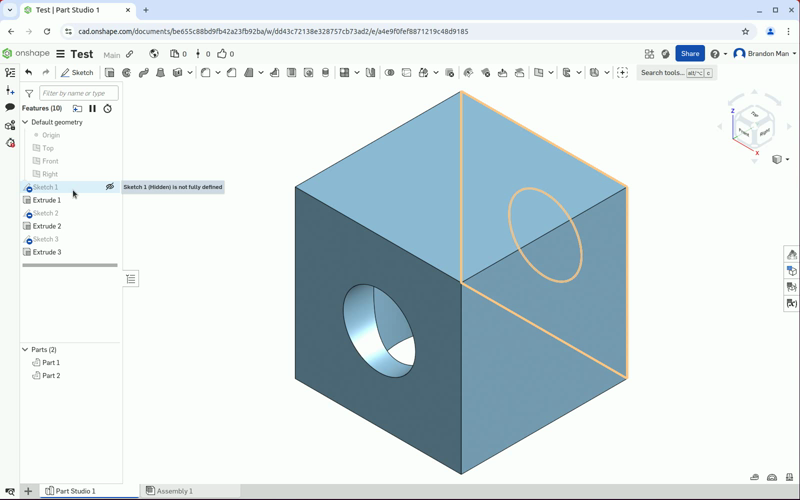
click(73, 189)